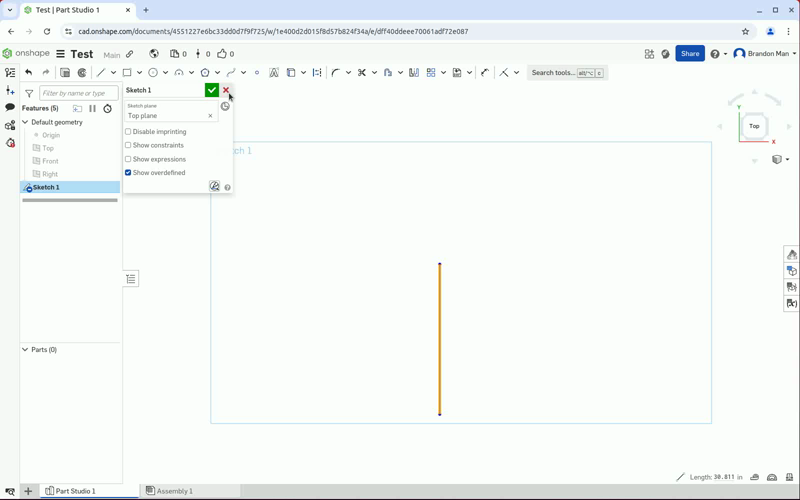
key(shift+h)
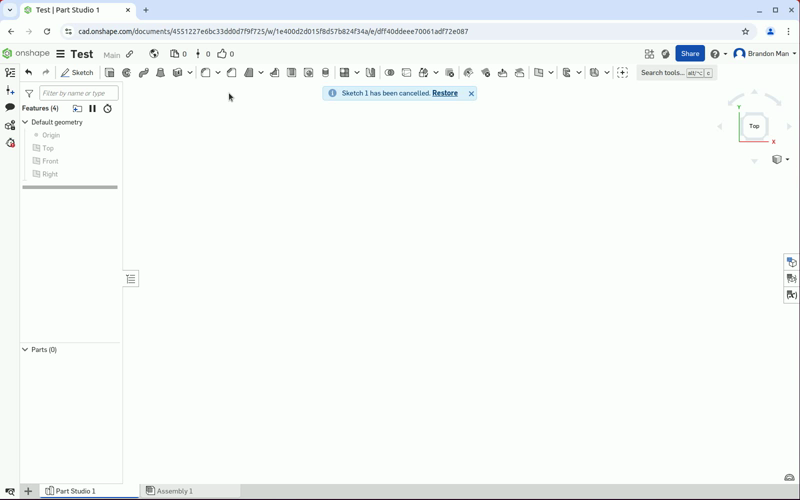
mouse_move(73, 352)
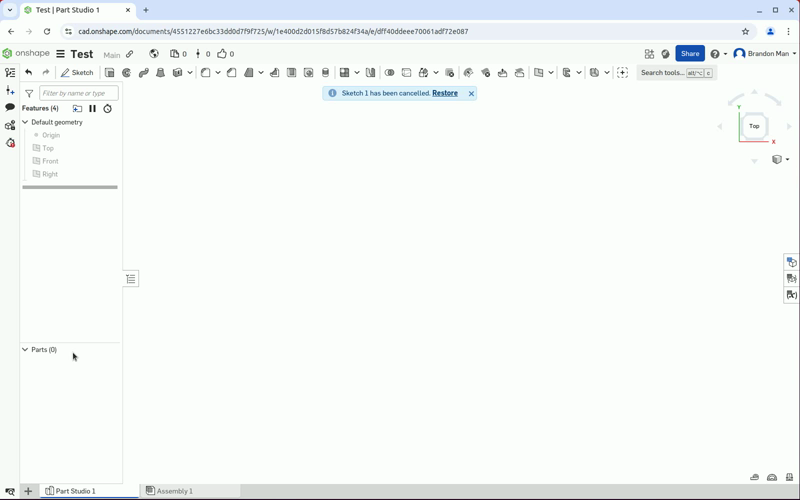
key(y)
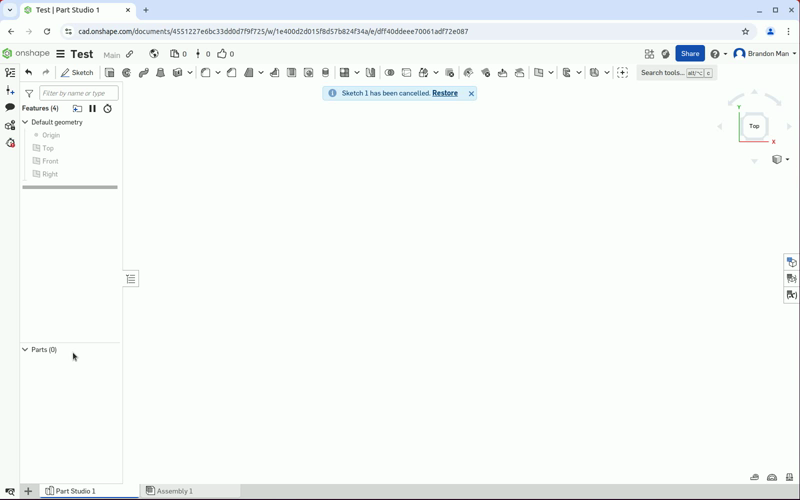
key(shift+p)
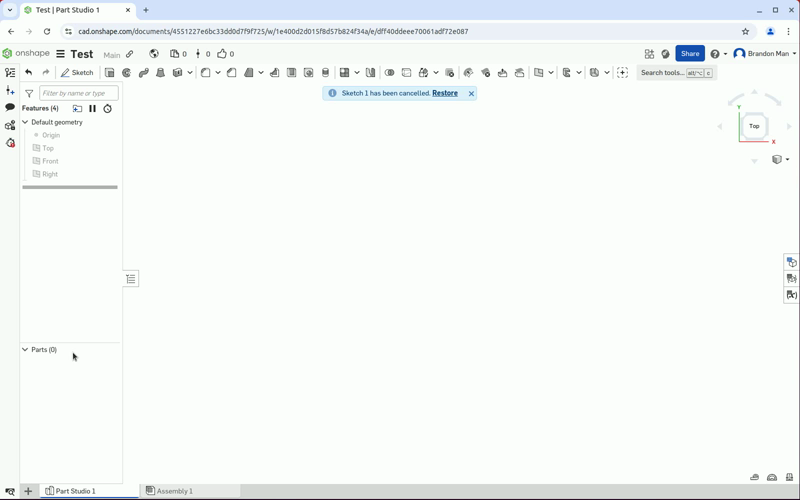
key(space)
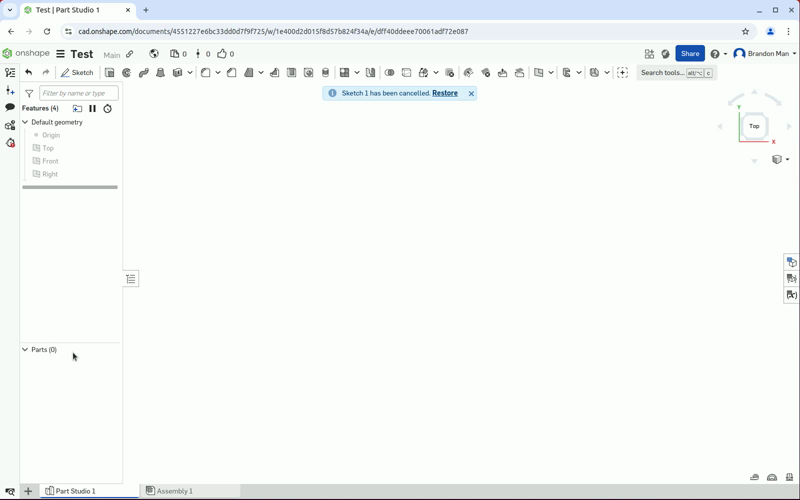
key_down(shift)
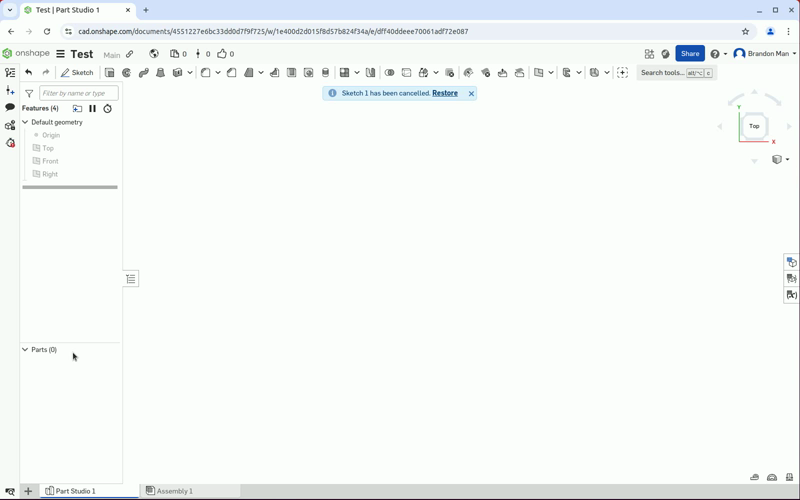
key(up)
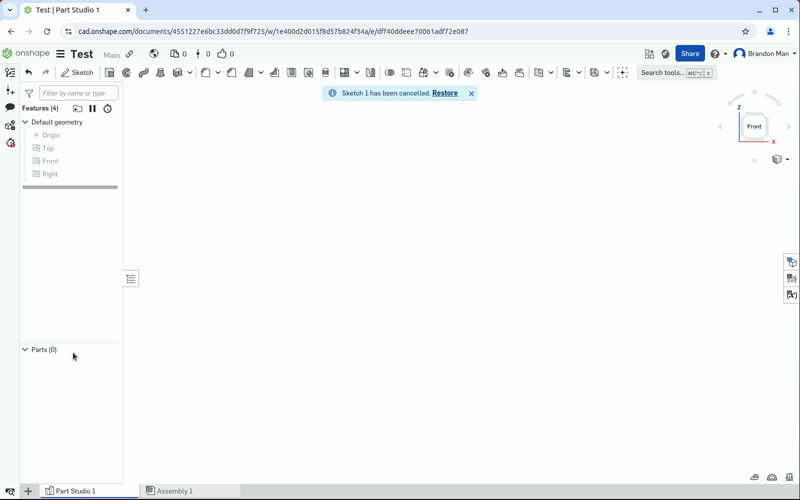
key_up(shift)
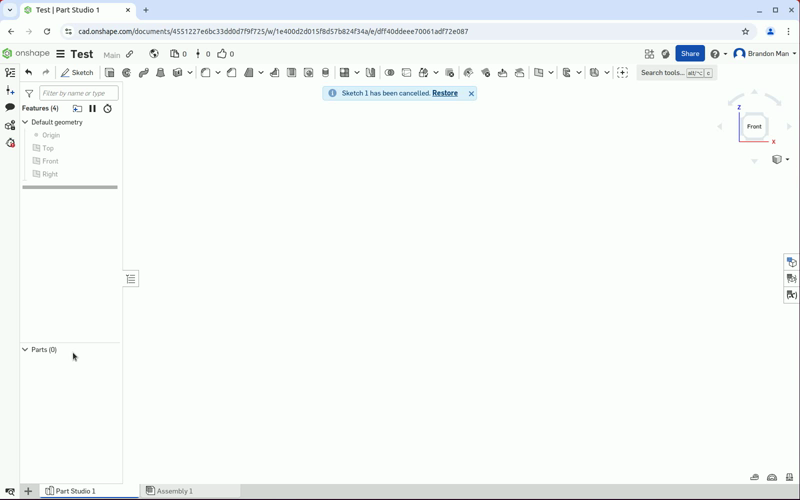
mouse_move(73, 352)
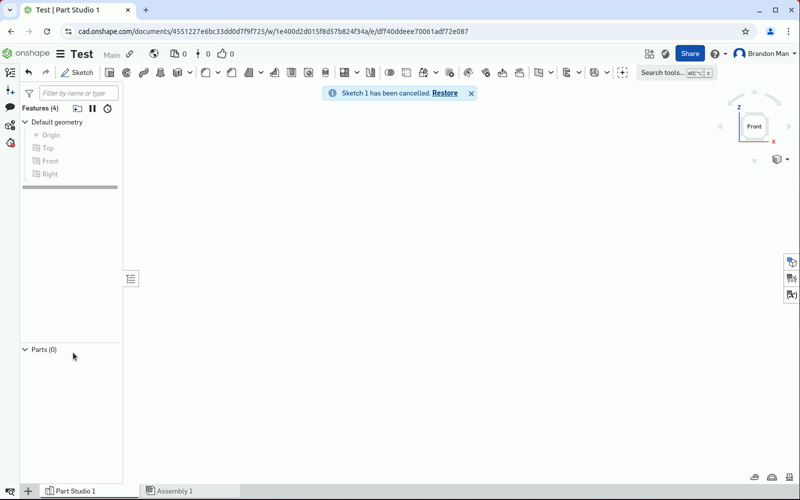
key(shift+y)
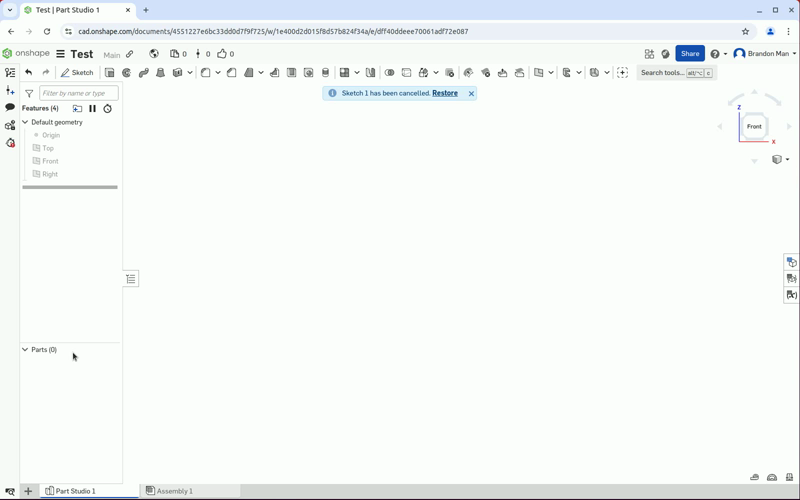
key(shift+s)
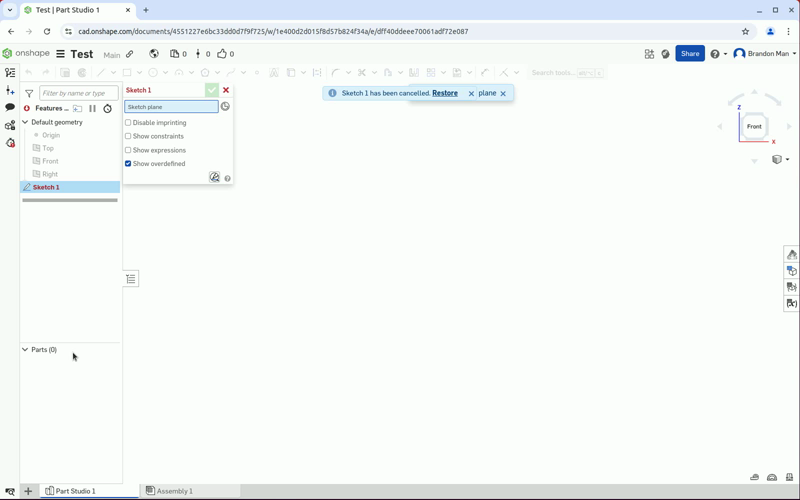
mouse_move(73, 163)
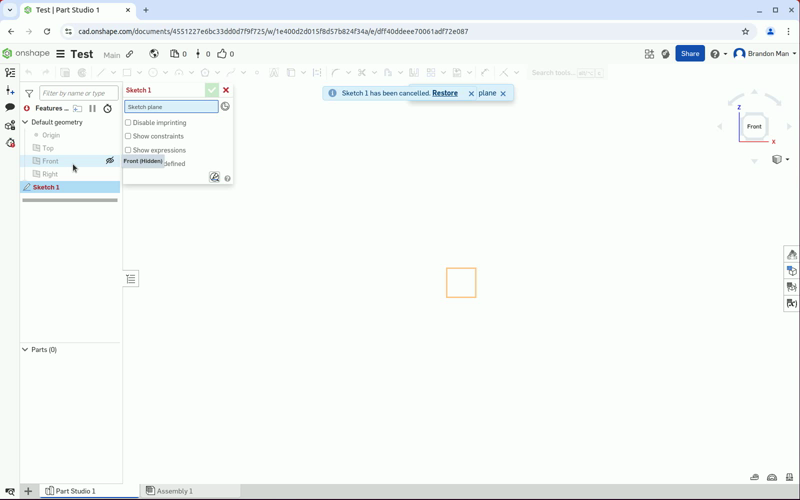
click(73, 163)
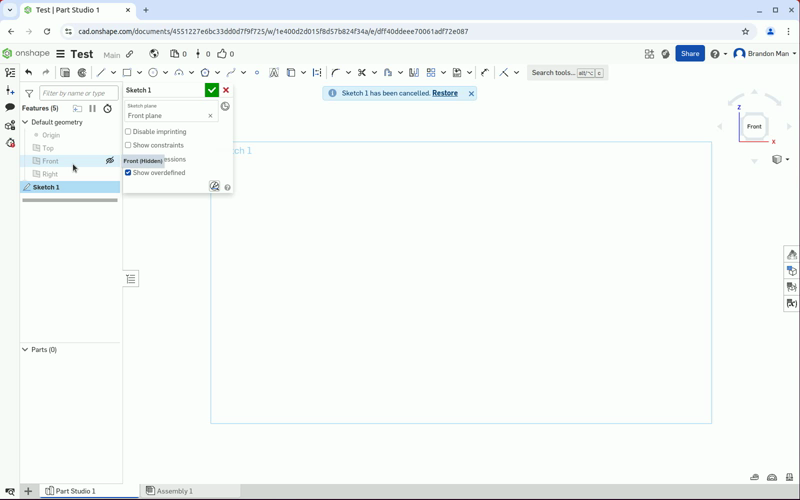
mouse_move(73, 352)
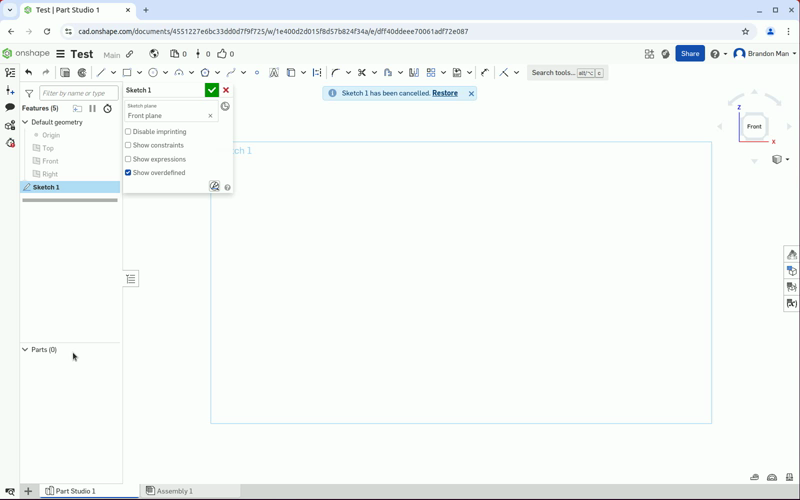
key(y)
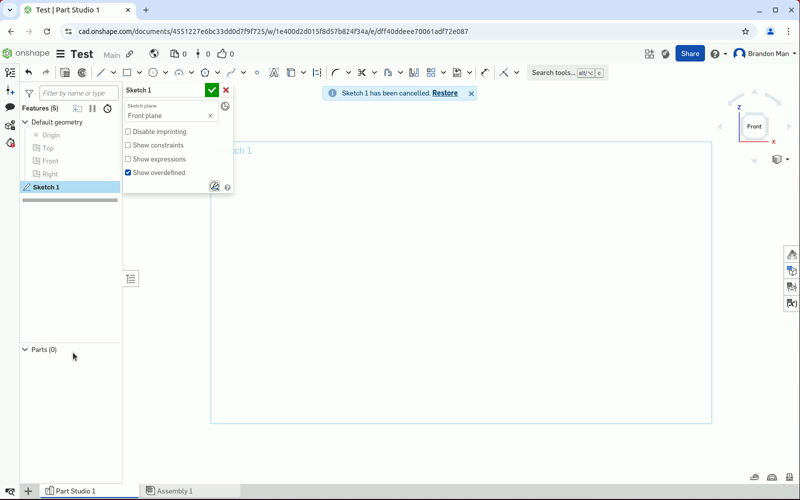
key(l)
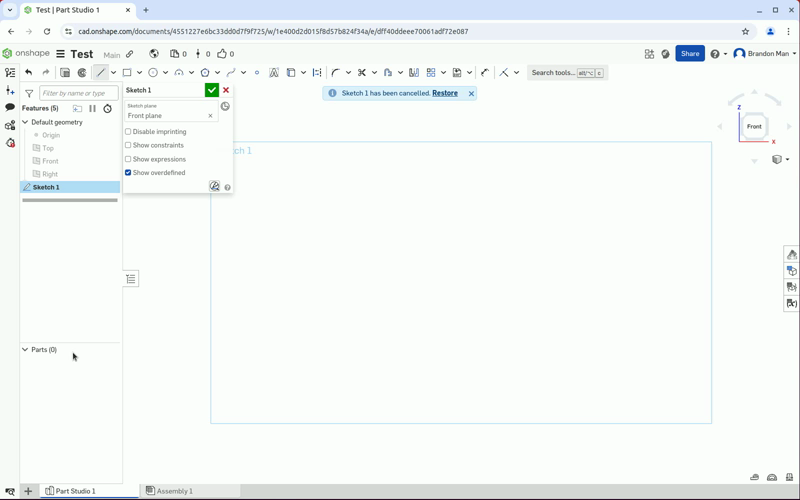
key_down(shift)
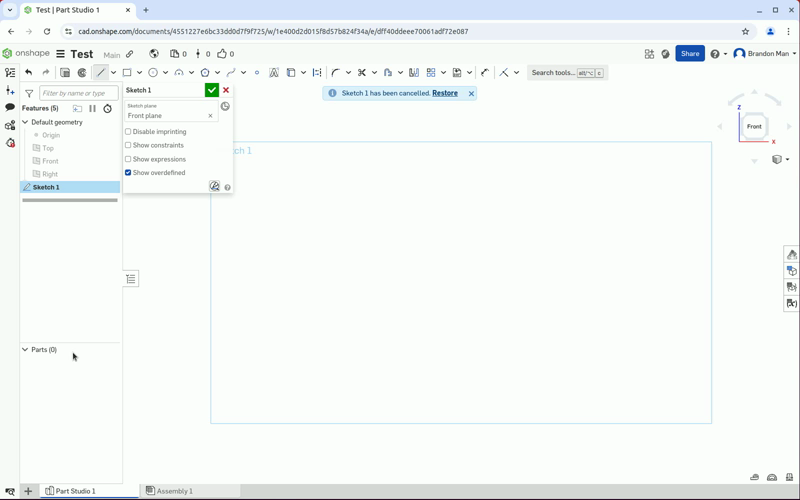
mouse_move(416, 395)
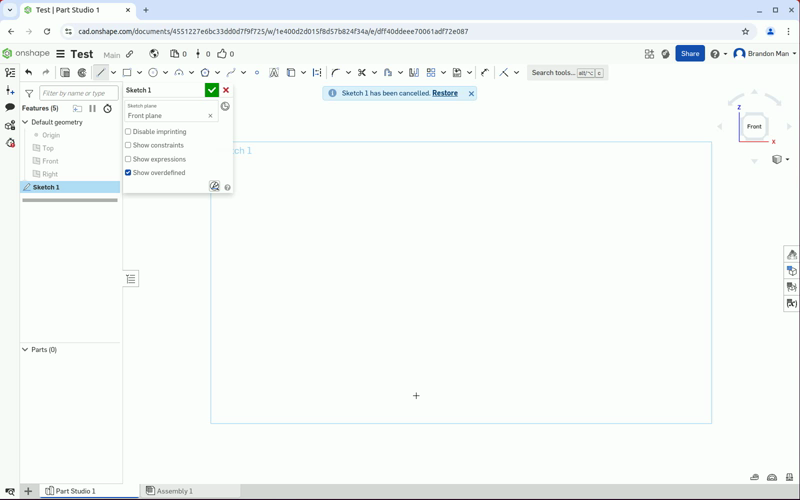
click(416, 395)
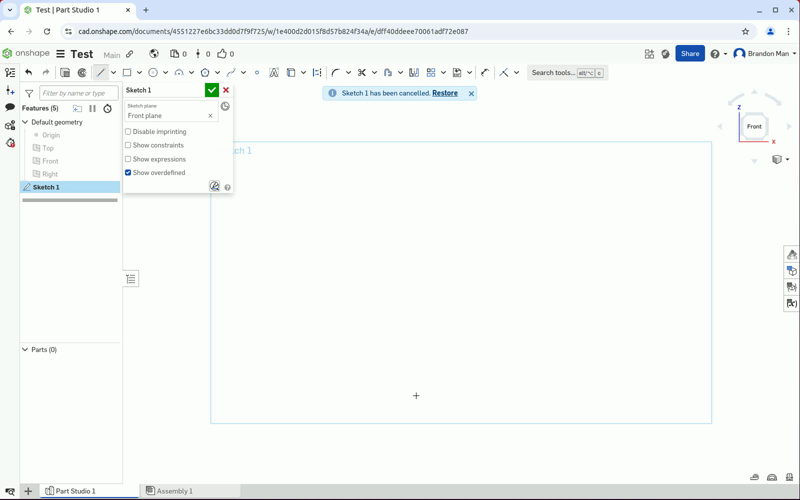
key_up(shift)
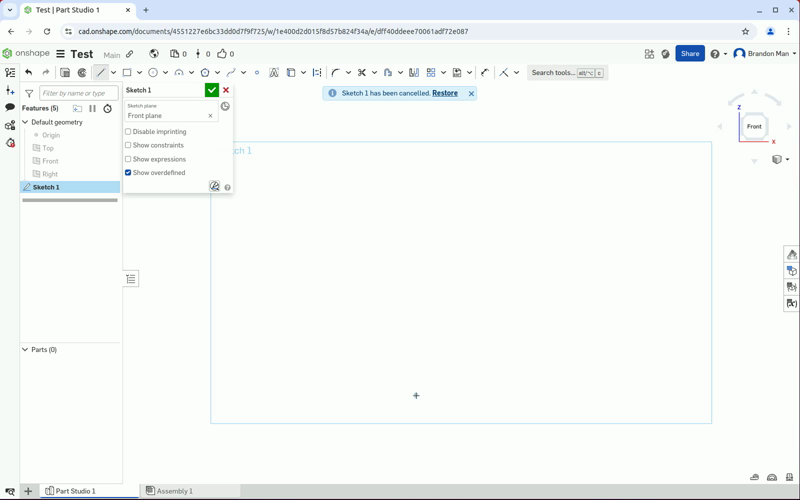
key_down(shift)
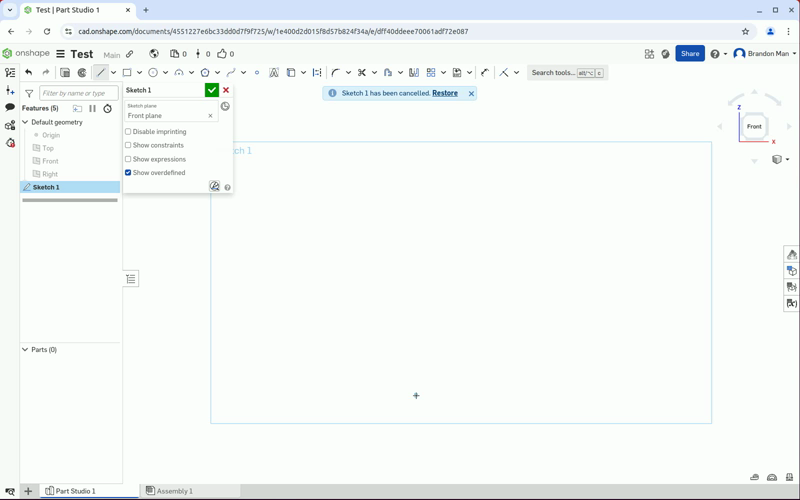
mouse_move(505, 395)
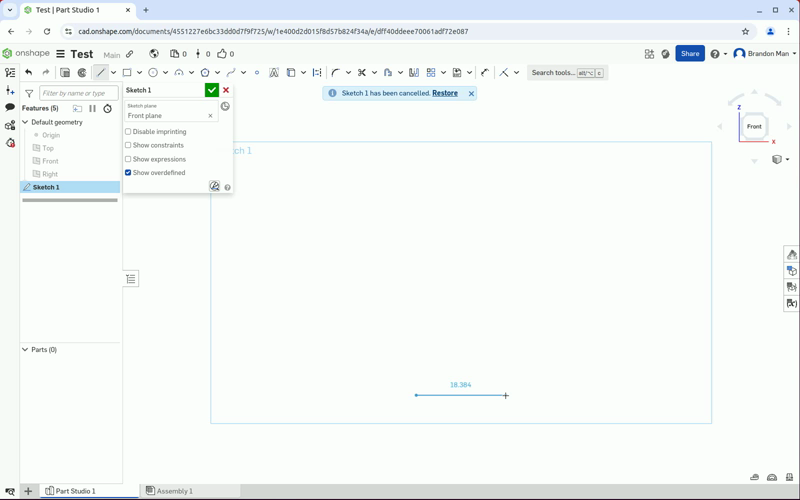
click(505, 395)
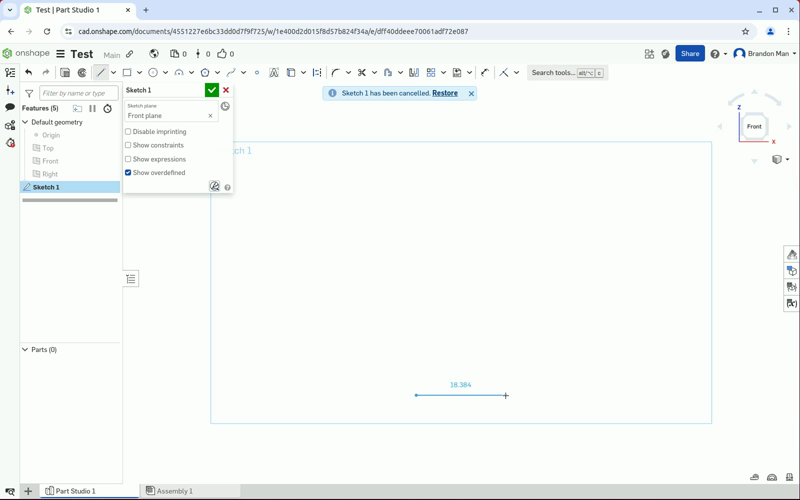
key_up(shift)
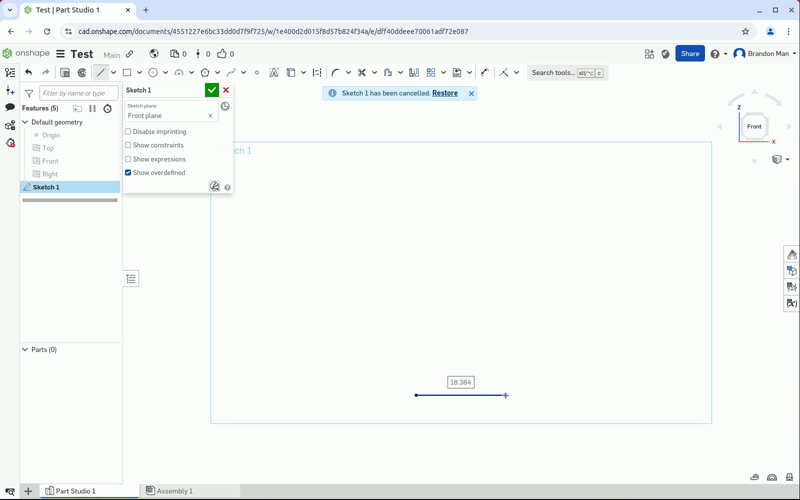
key_down(shift)
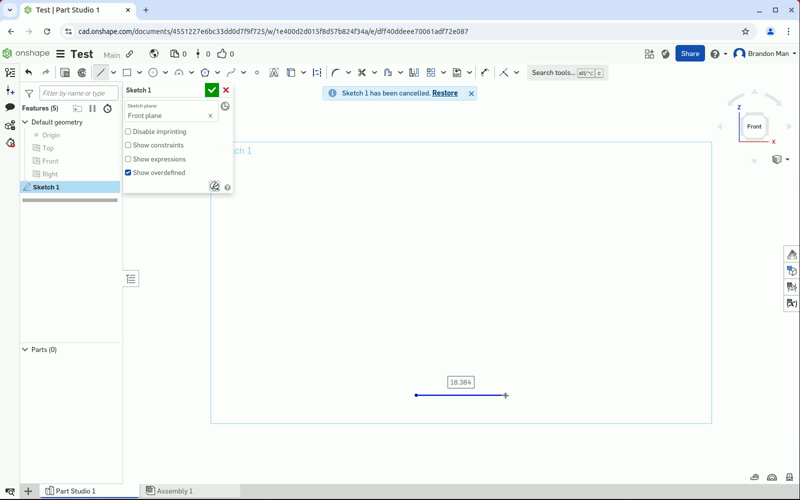
mouse_move(505, 171)
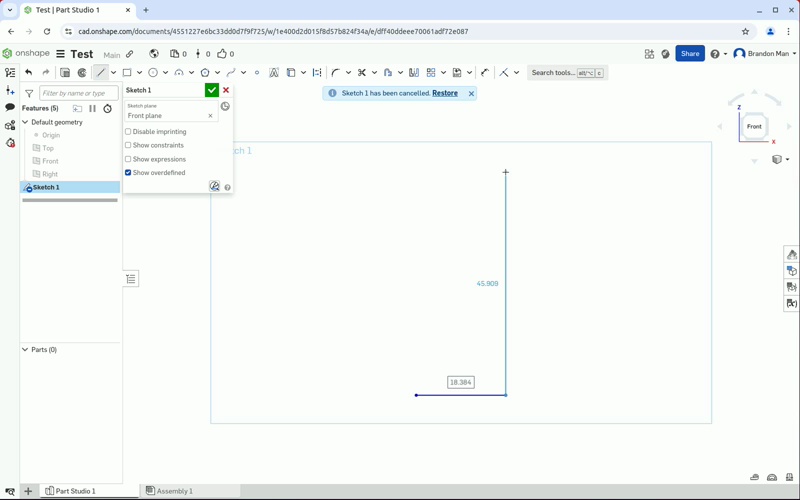
click(505, 171)
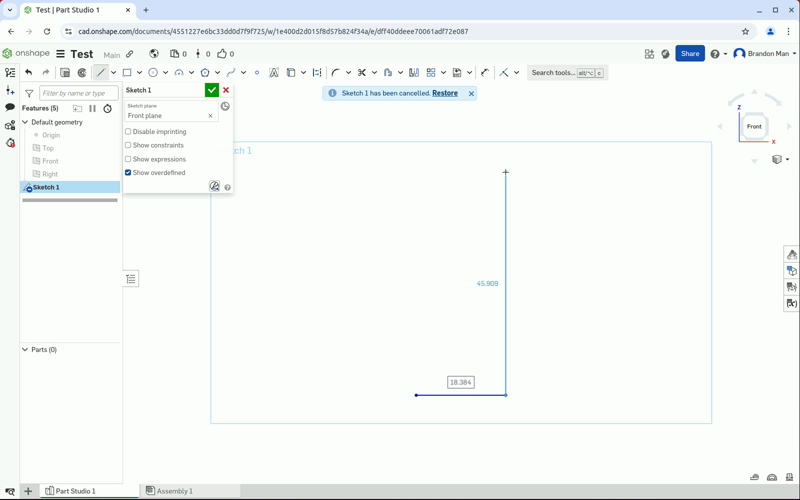
key_up(shift)
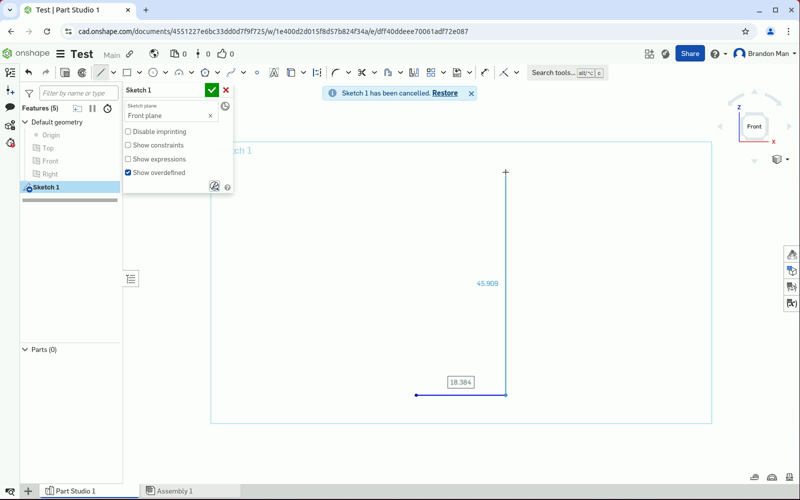
key_down(shift)
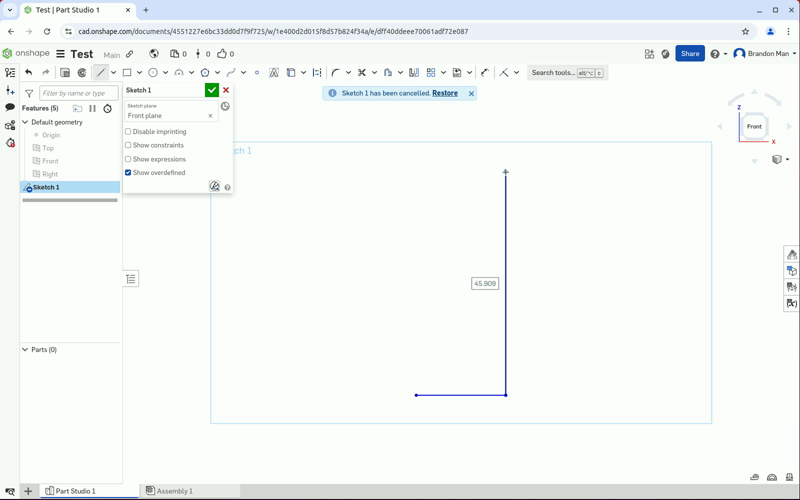
mouse_move(416, 171)
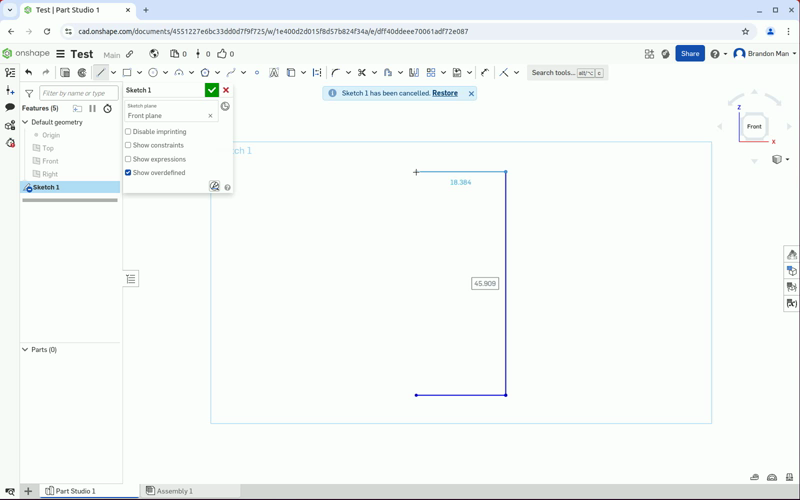
click(416, 171)
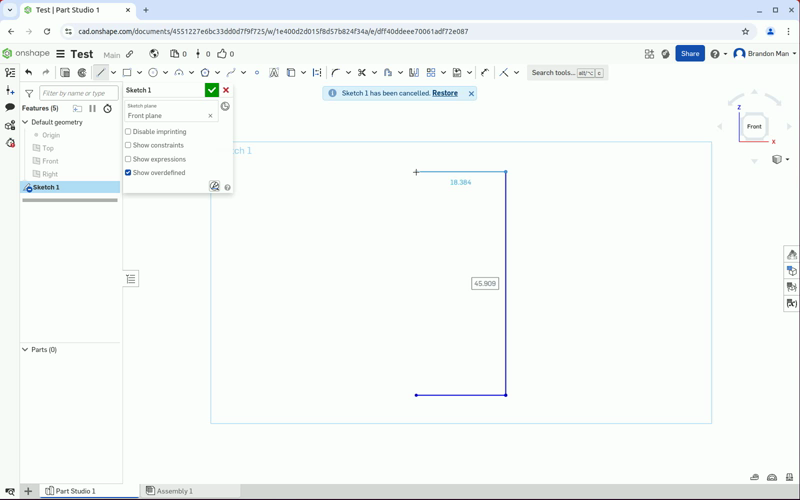
key_up(shift)
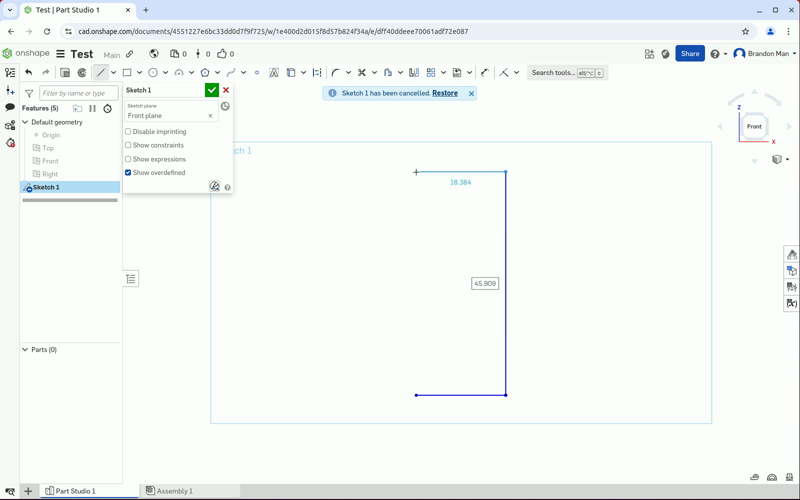
key_down(shift)
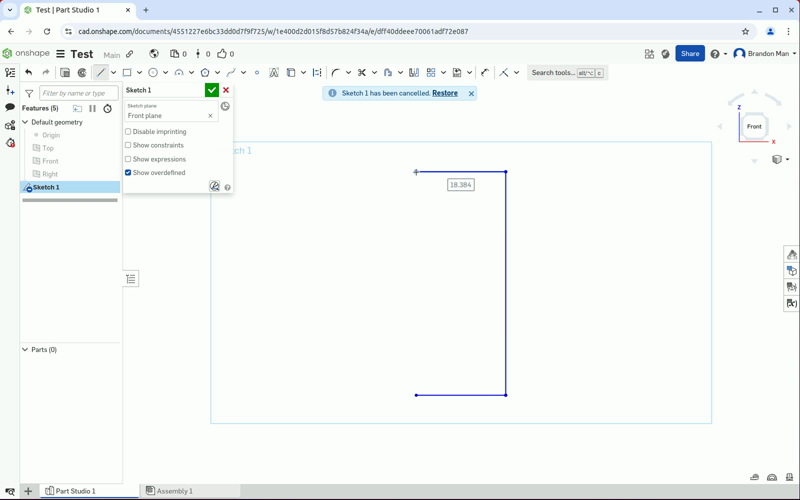
mouse_move(416, 395)
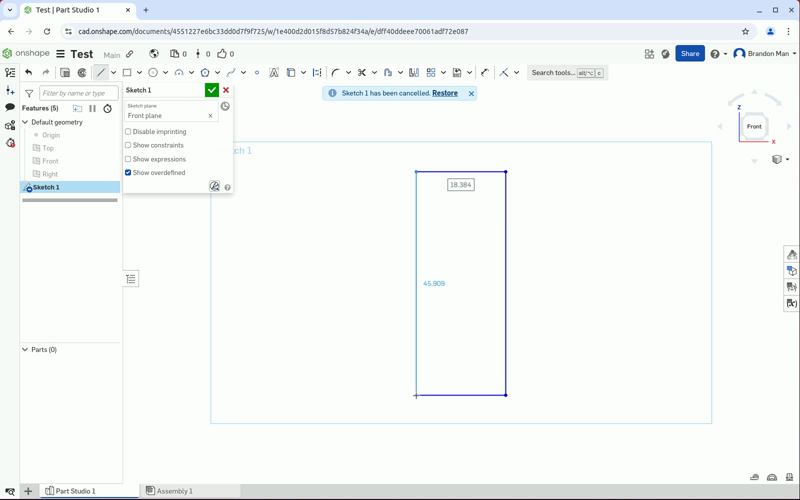
key_up(shift)
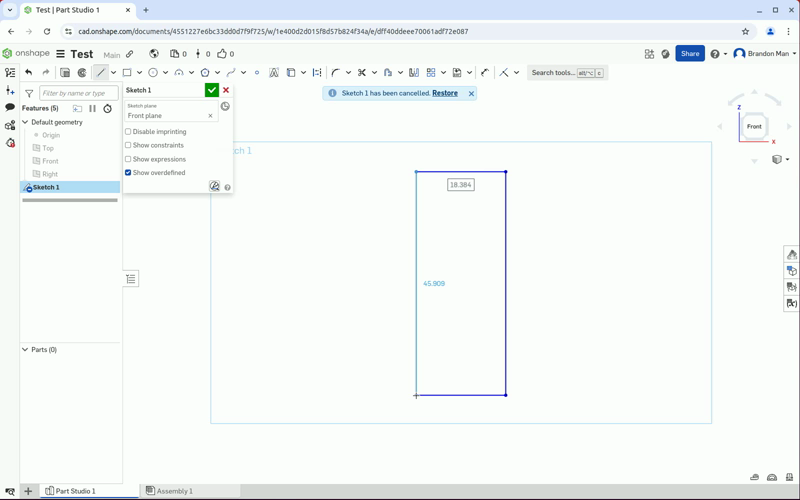
click(416, 395)
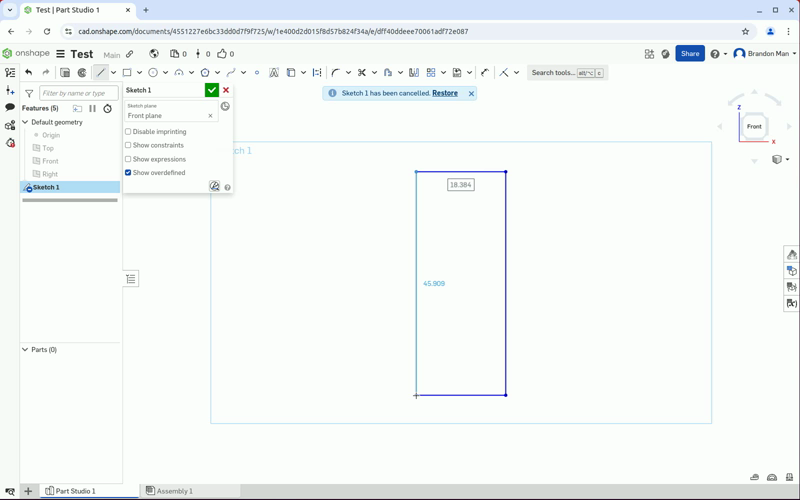
key(esc)
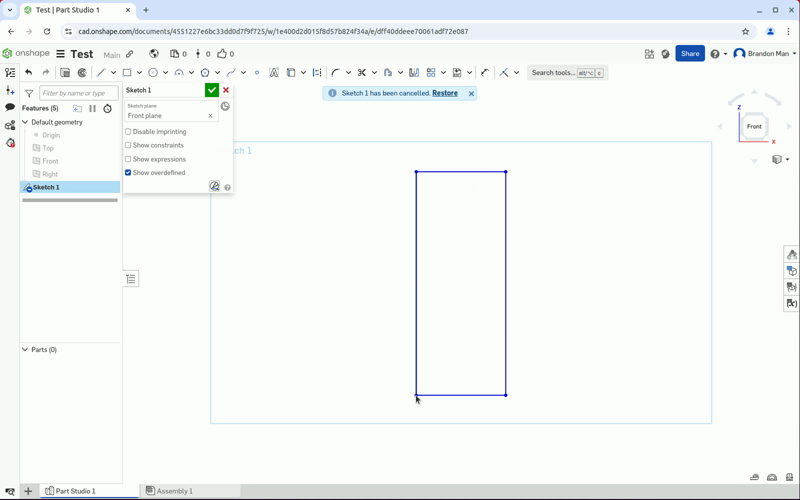
mouse_move(481, 273)
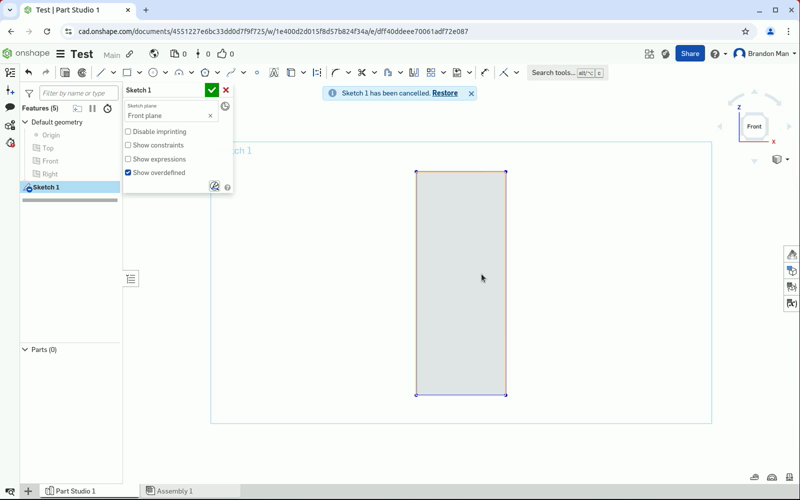
click(481, 273)
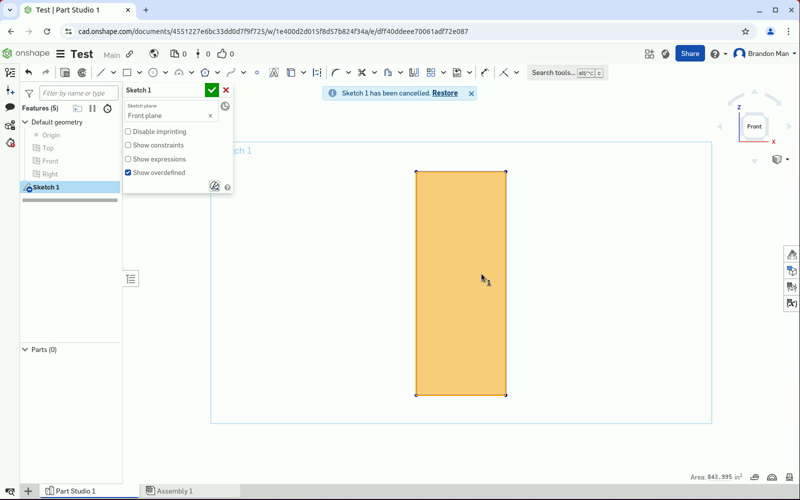
mouse_move(73, 352)
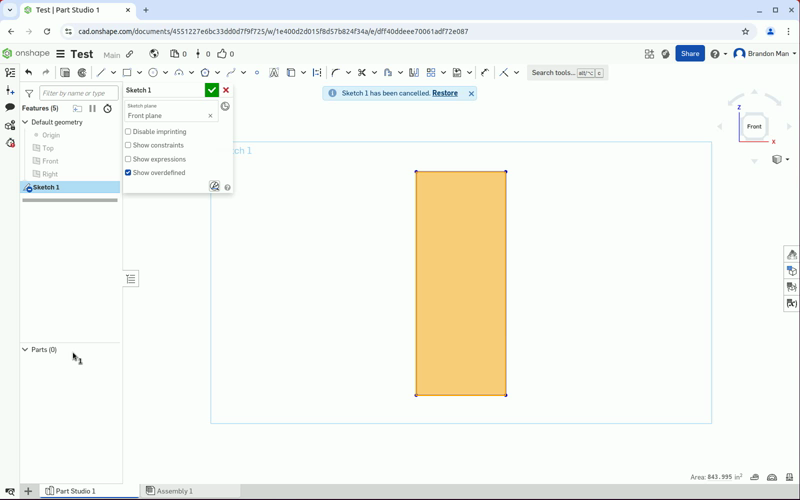
key(shift+y)
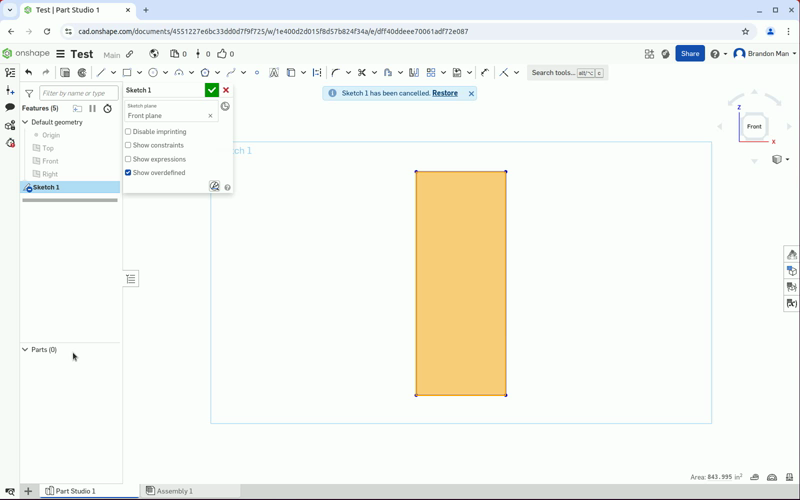
key(shift+e)
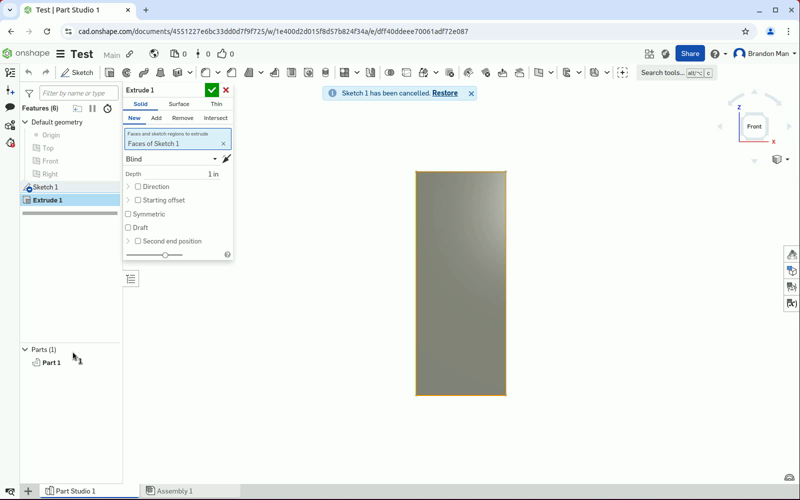
mouse_move(143, 106)
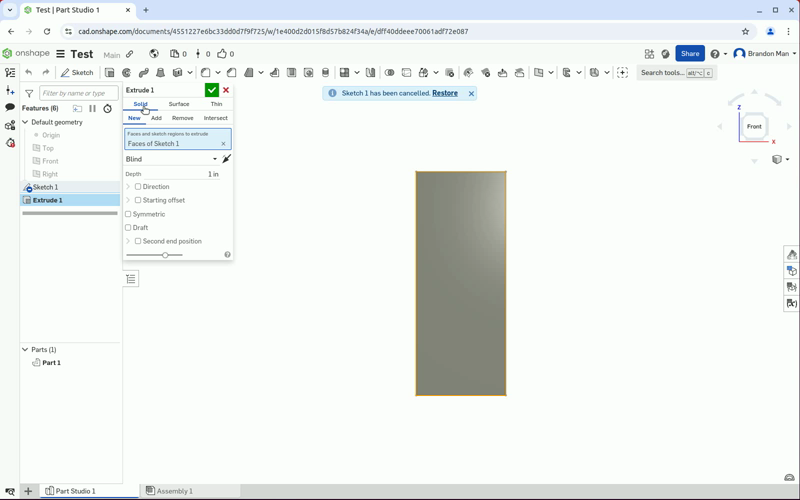
click(143, 106)
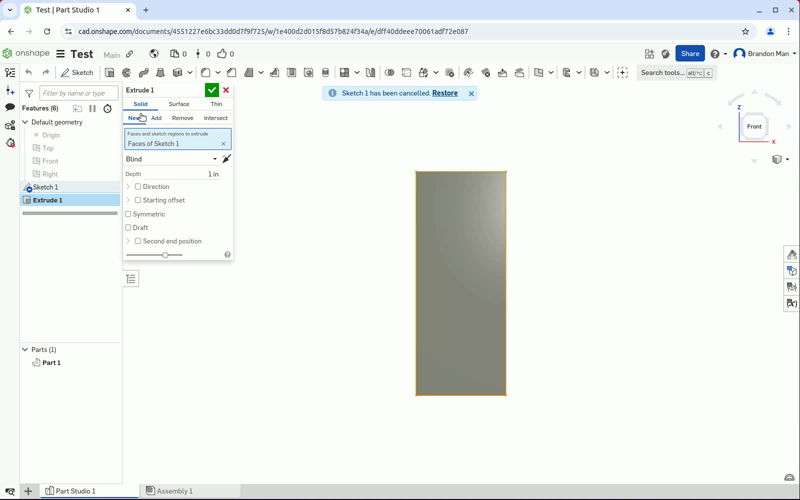
mouse_move(137, 120)
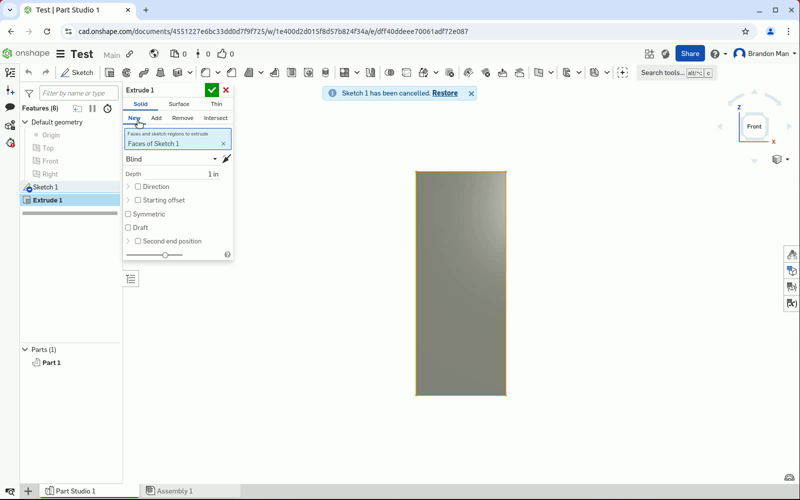
click(137, 120)
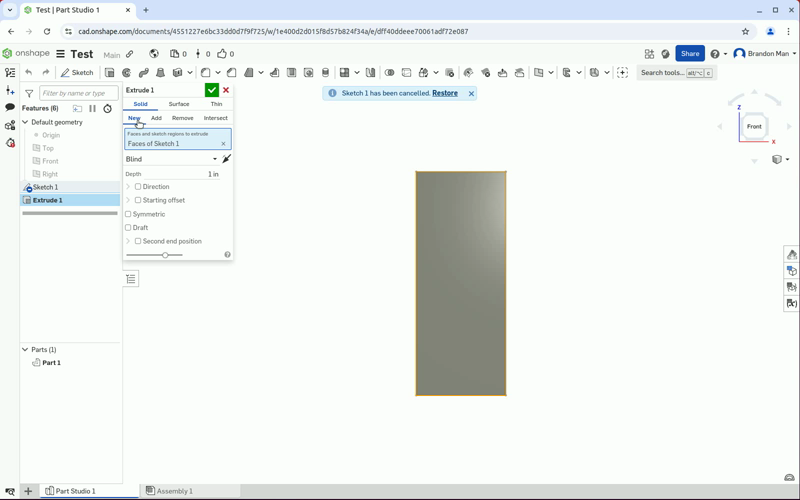
key(tab, 4)
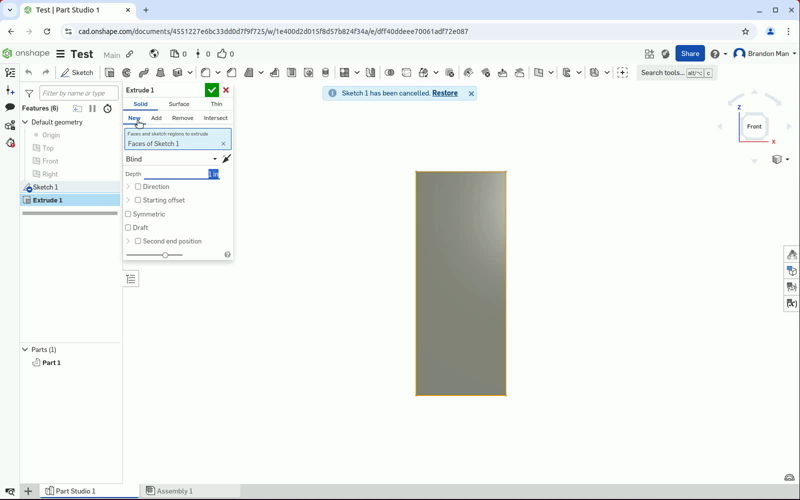
text(11.072)
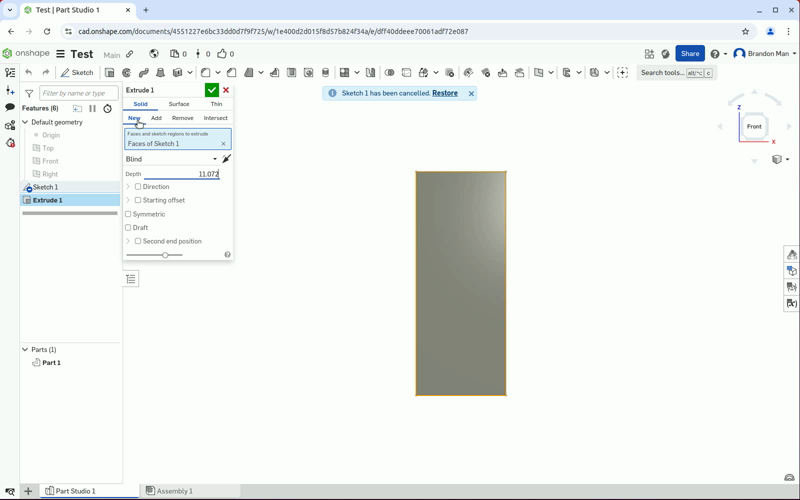
key(tab, 3)
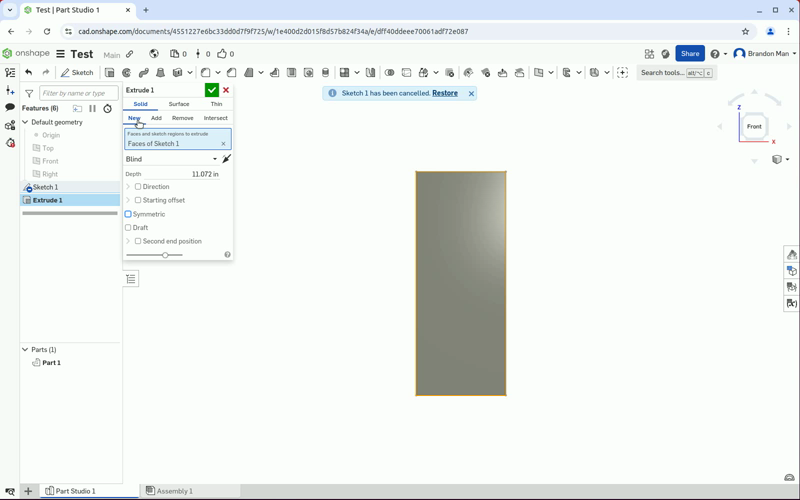
key(space)
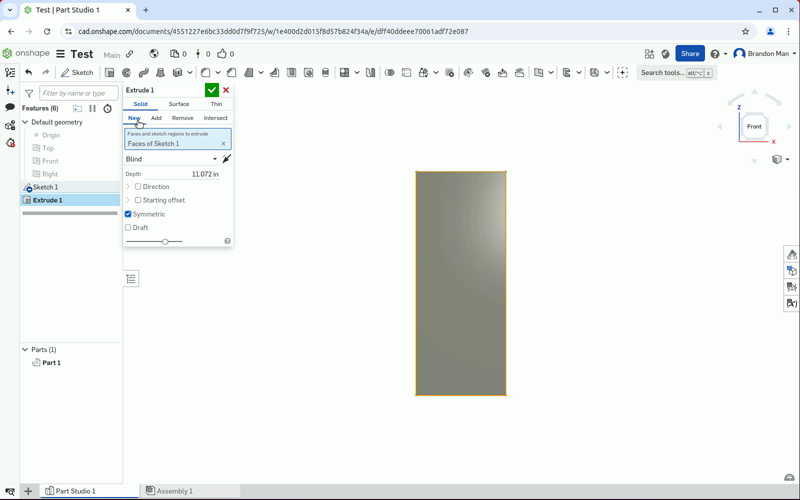
key(enter)
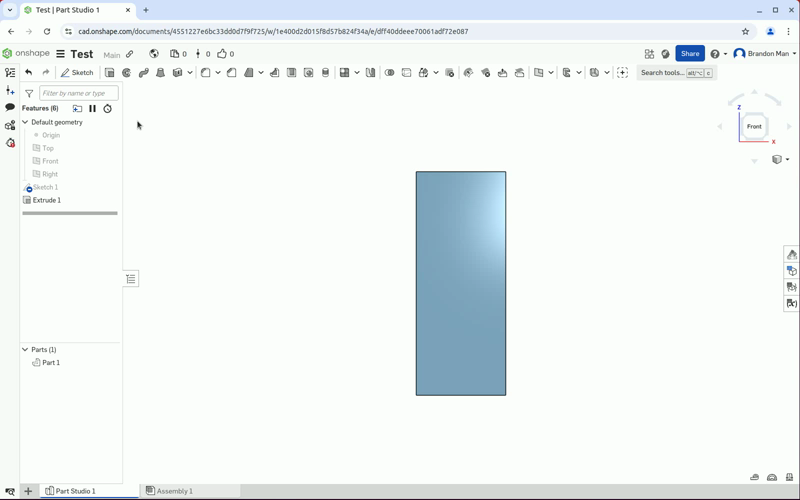
key(shift+h)
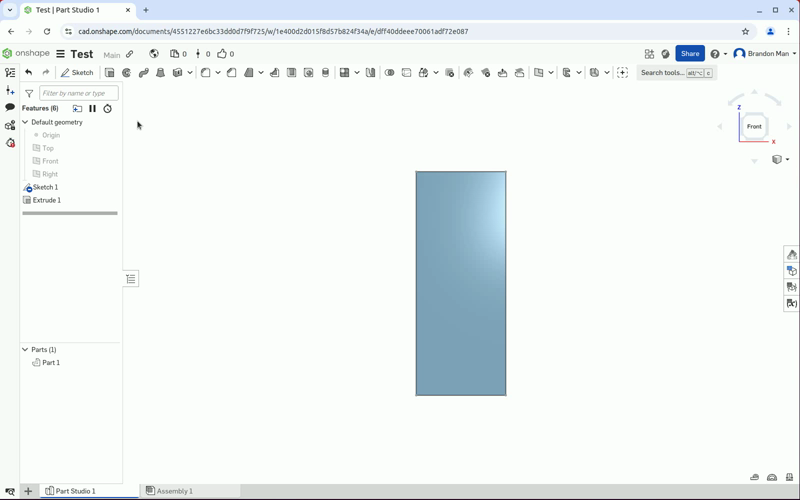
key(shift+h)
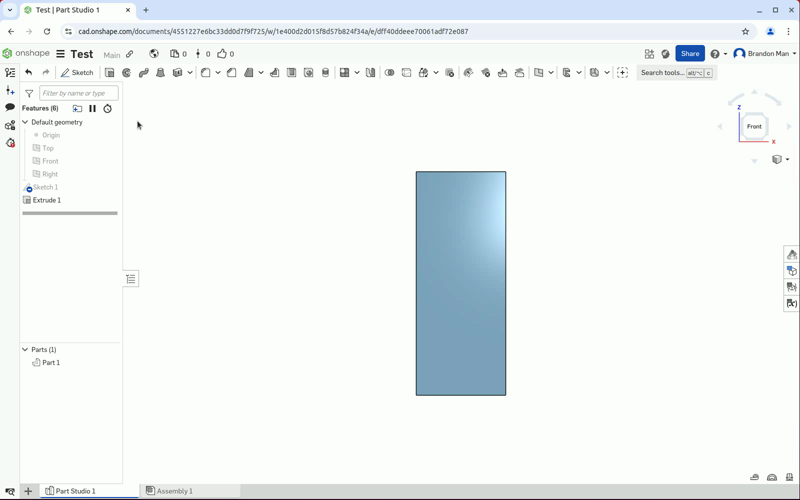
mouse_move(73, 189)
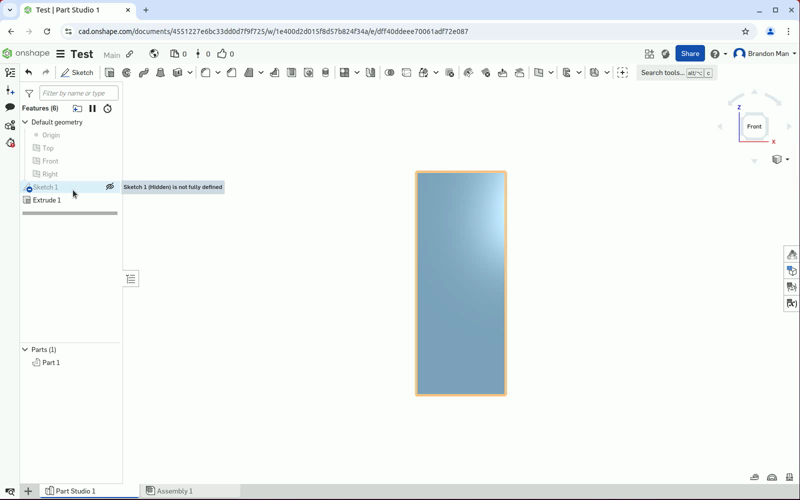
click(73, 189)
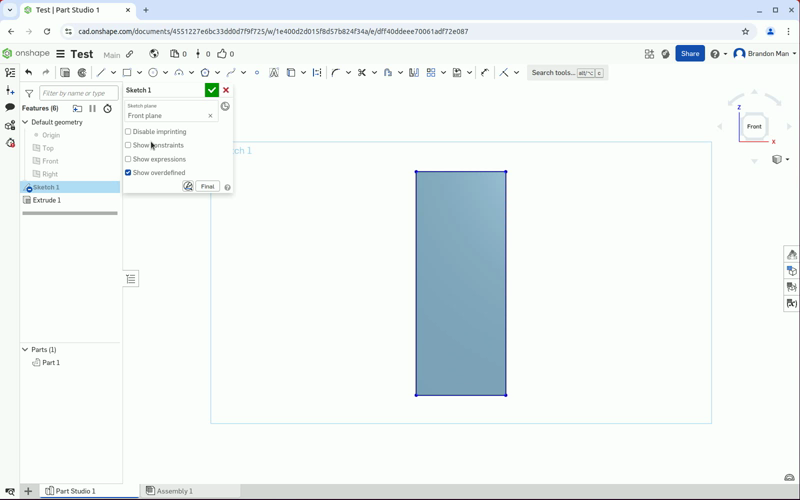
mouse_move(229, 92)
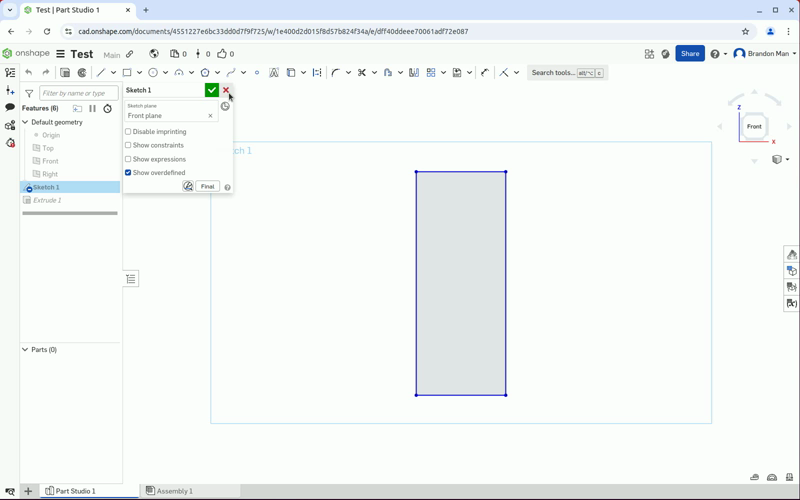
click(229, 92)
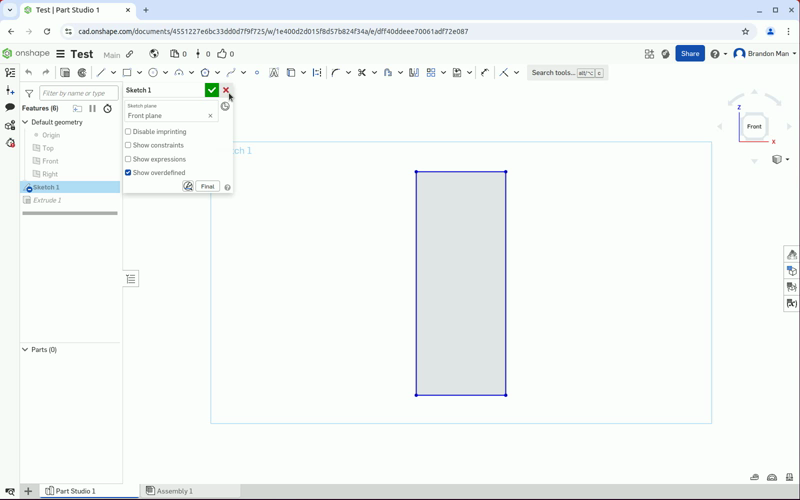
key(shift+s)
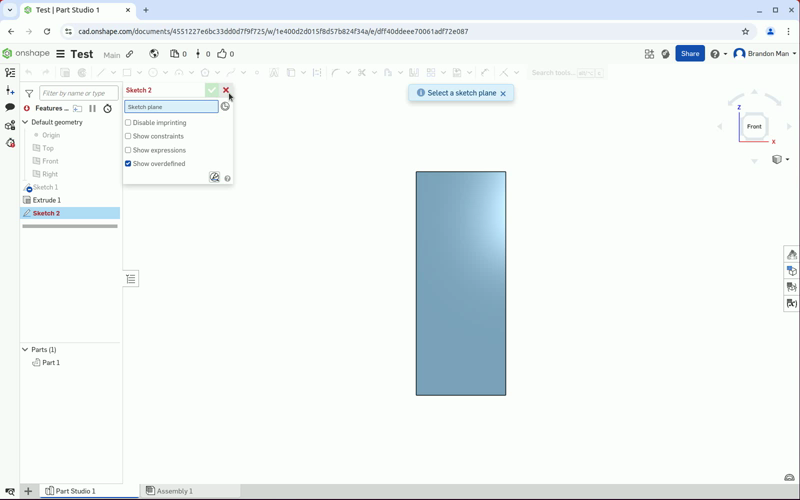
mouse_move(73, 163)
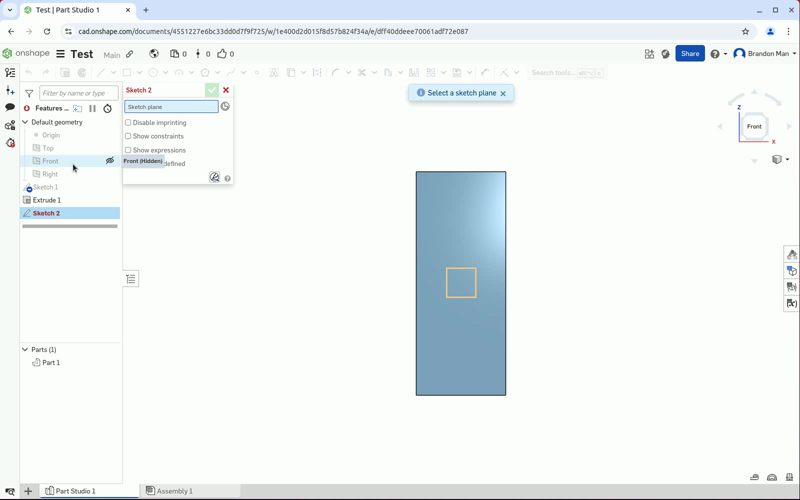
click(73, 163)
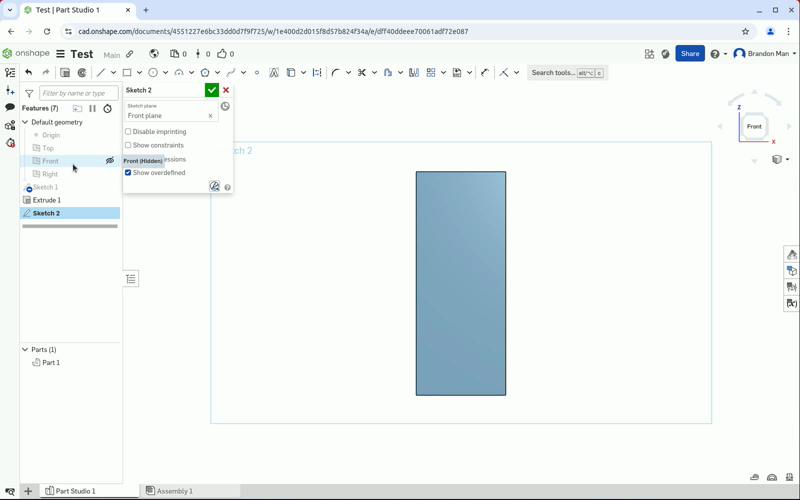
mouse_move(73, 352)
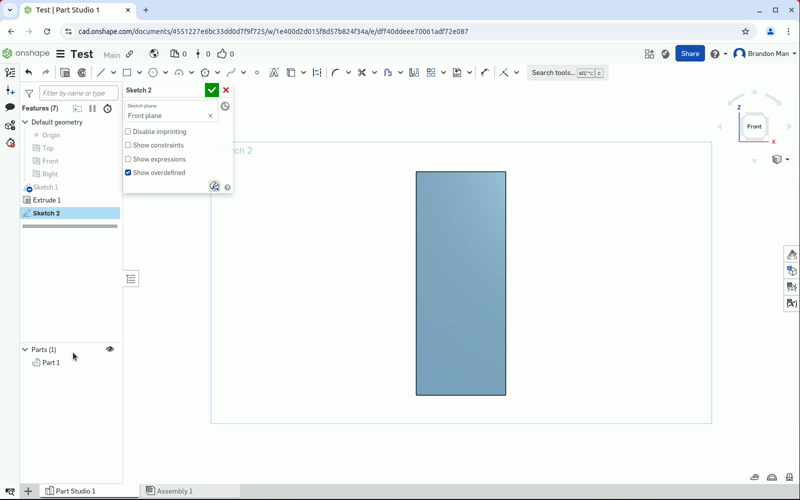
key(y)
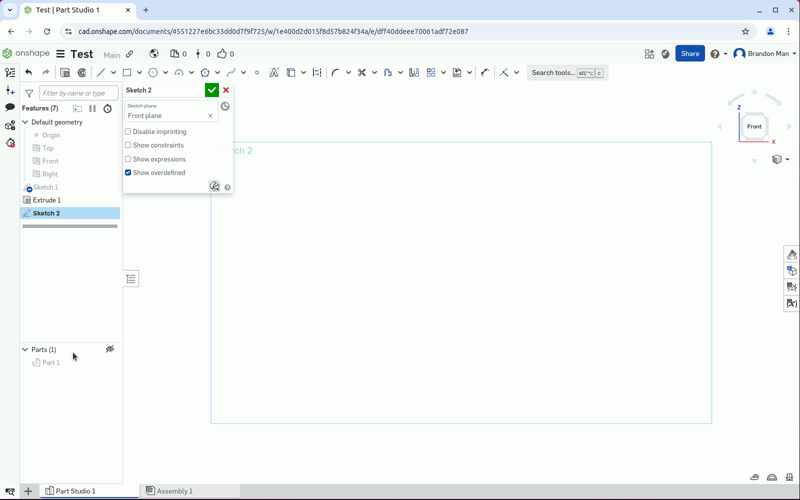
key(l)
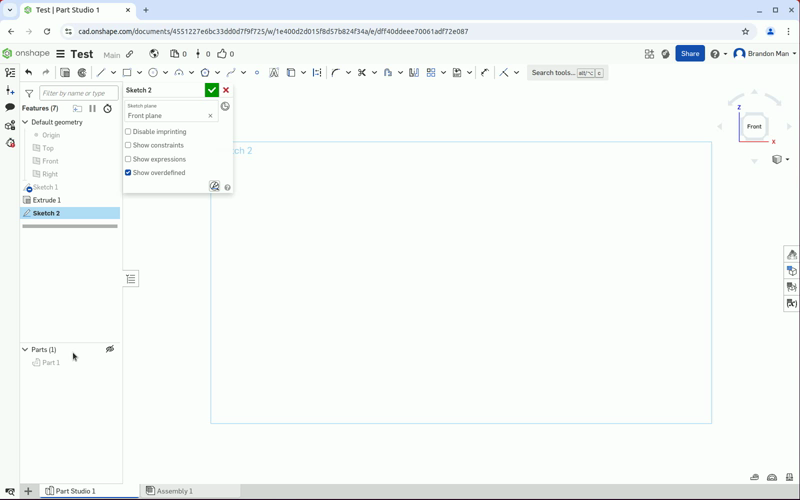
key_down(shift)
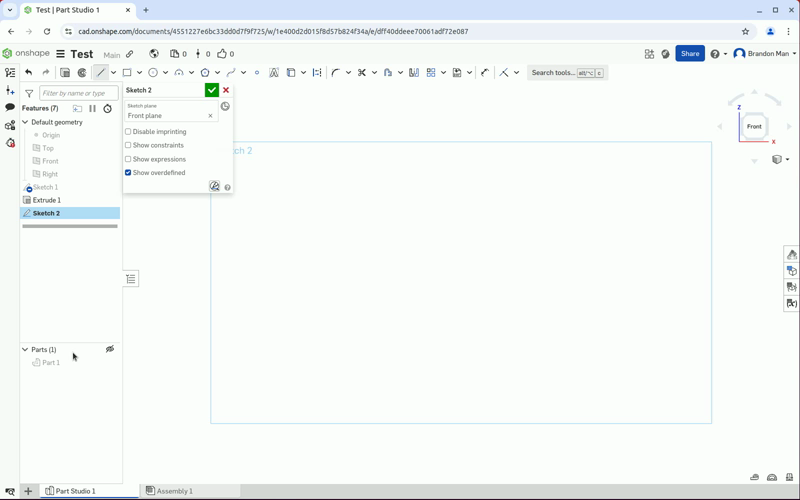
mouse_move(418, 393)
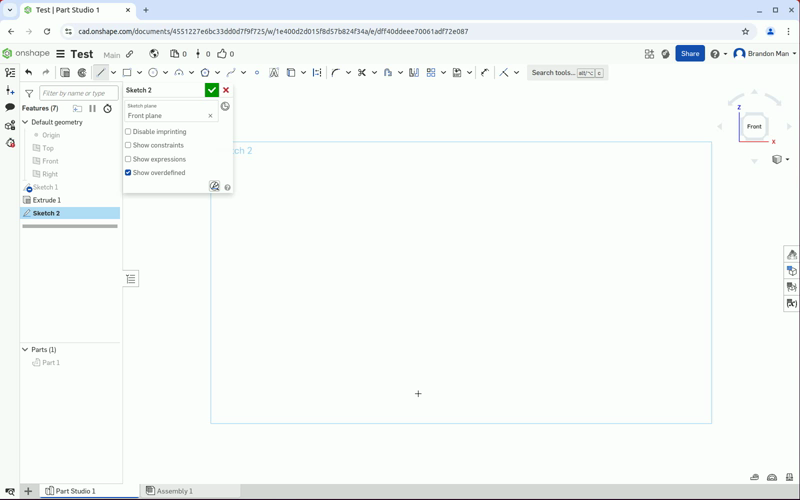
click(418, 393)
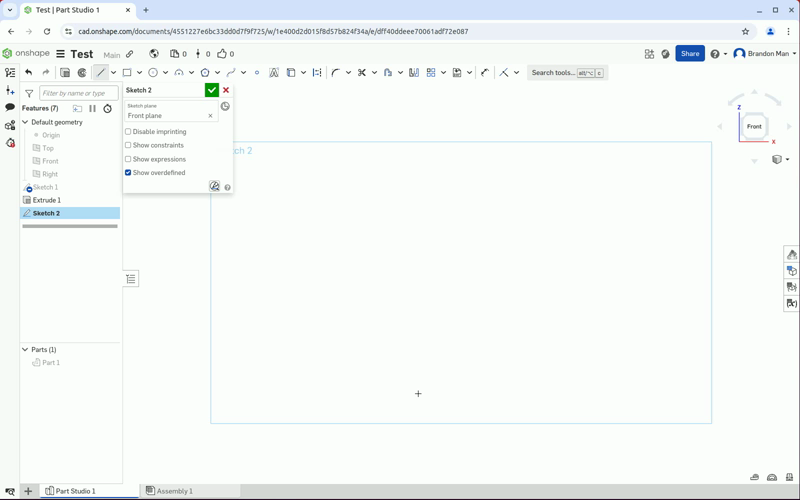
key_up(shift)
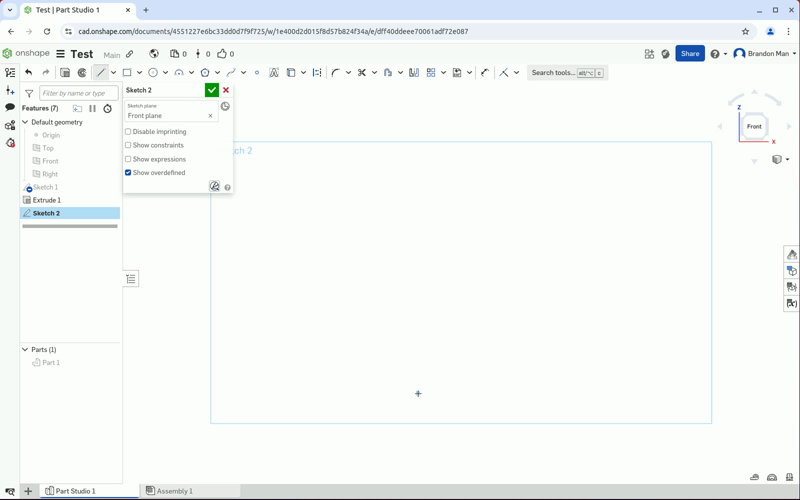
key_down(shift)
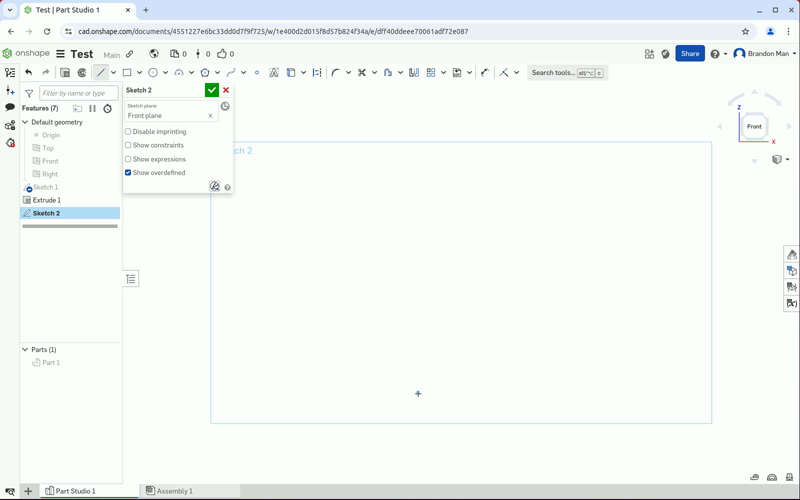
mouse_move(498, 393)
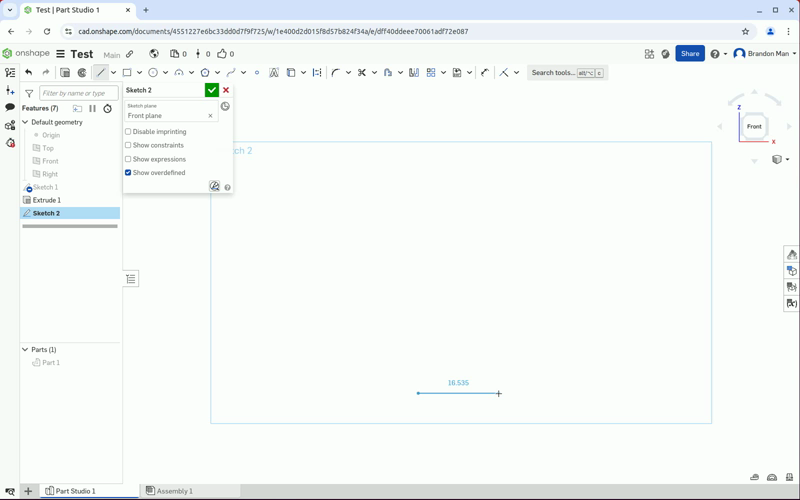
click(498, 393)
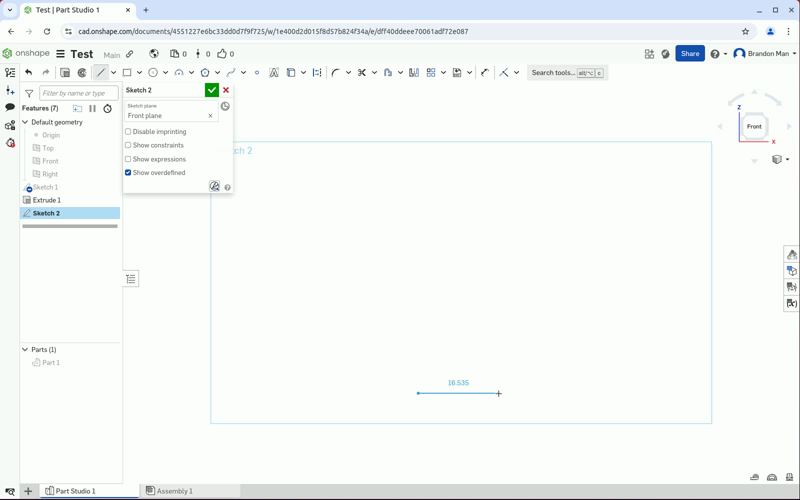
key_up(shift)
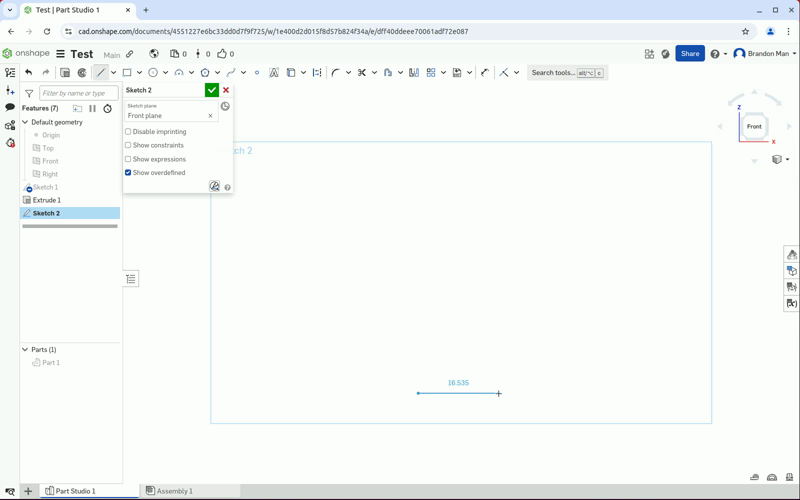
key_down(shift)
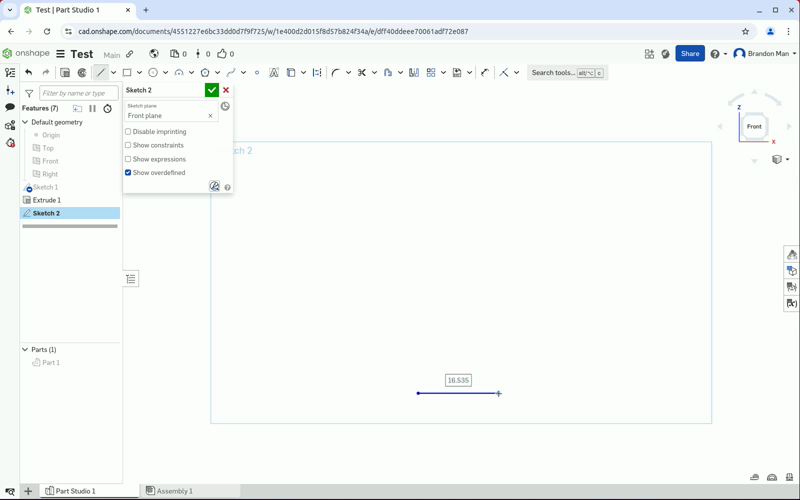
mouse_move(498, 174)
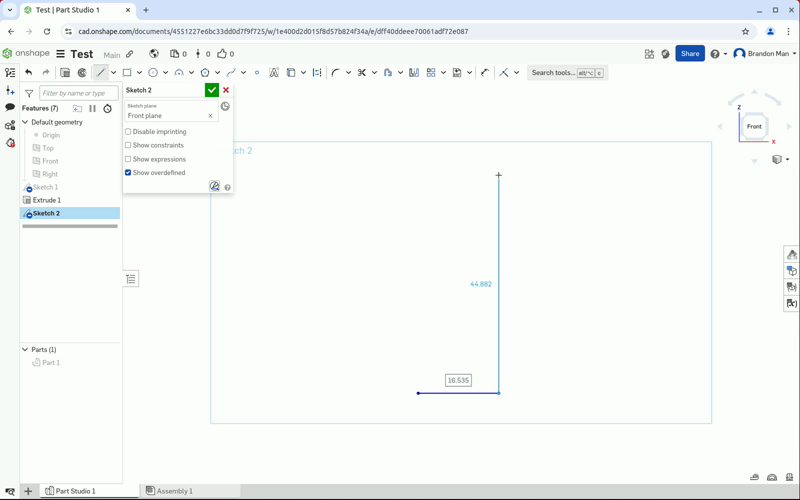
click(498, 174)
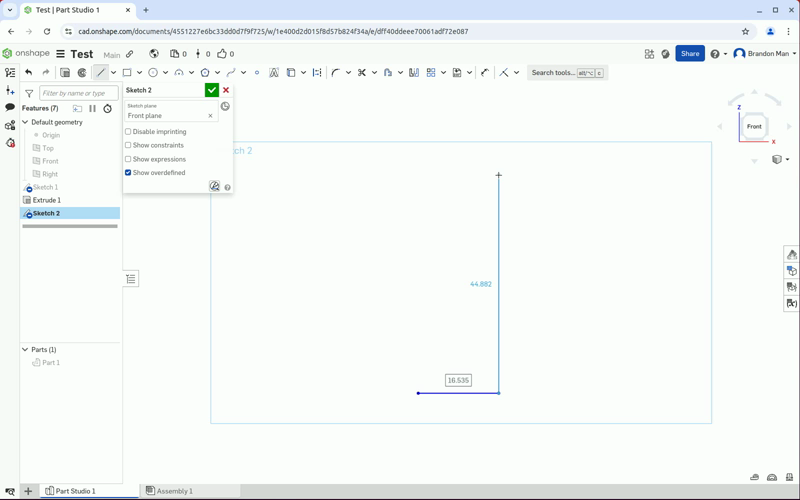
key_up(shift)
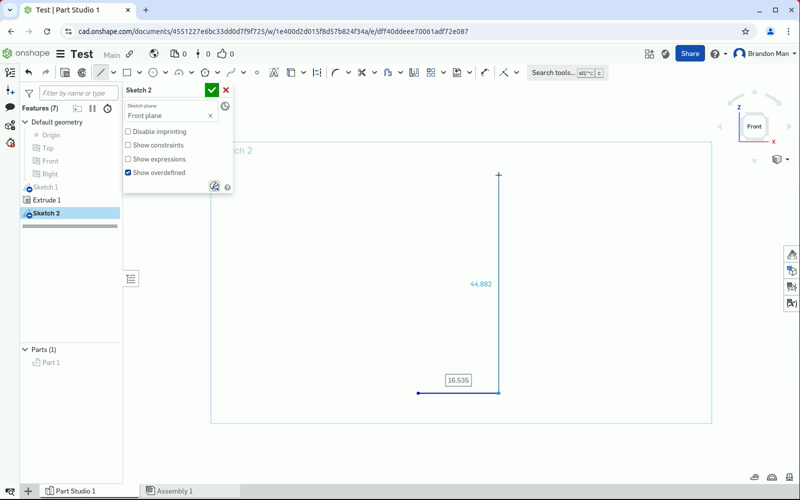
key_down(shift)
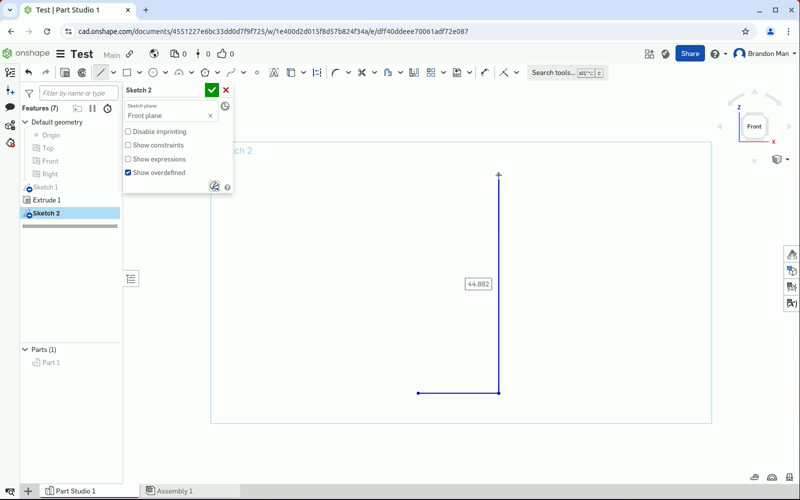
mouse_move(418, 174)
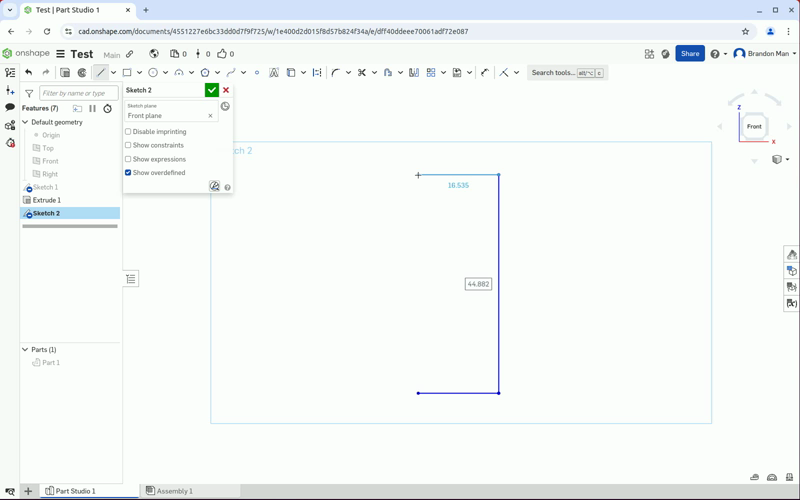
click(418, 174)
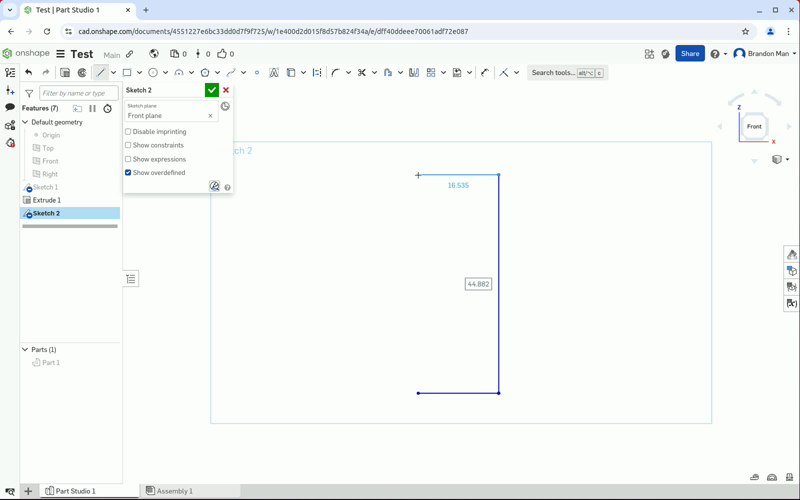
key_up(shift)
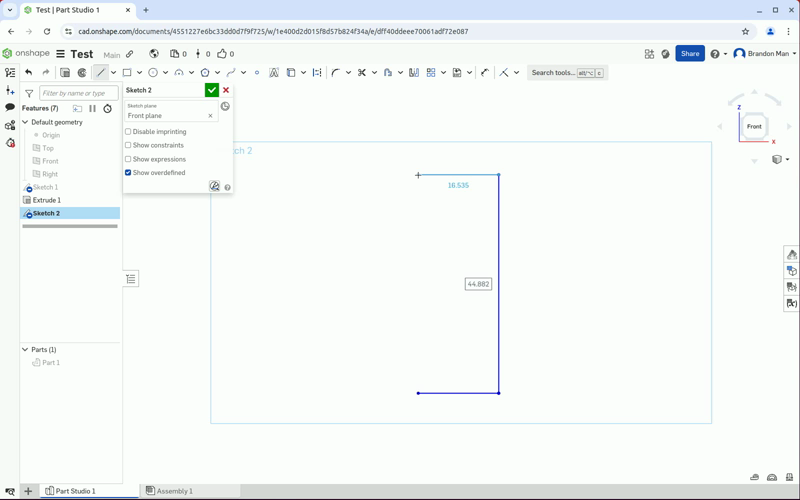
key_down(shift)
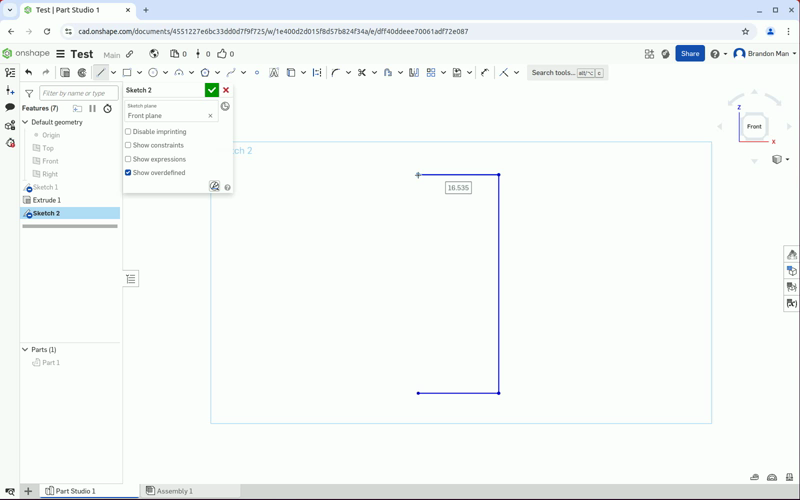
mouse_move(418, 393)
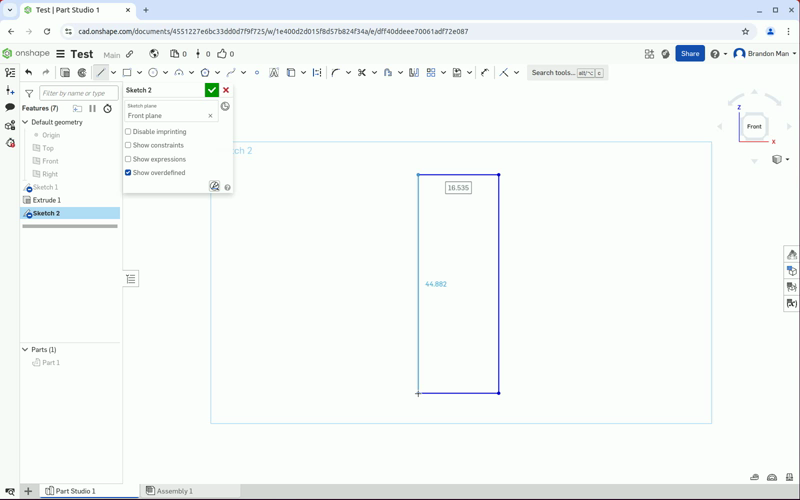
key_up(shift)
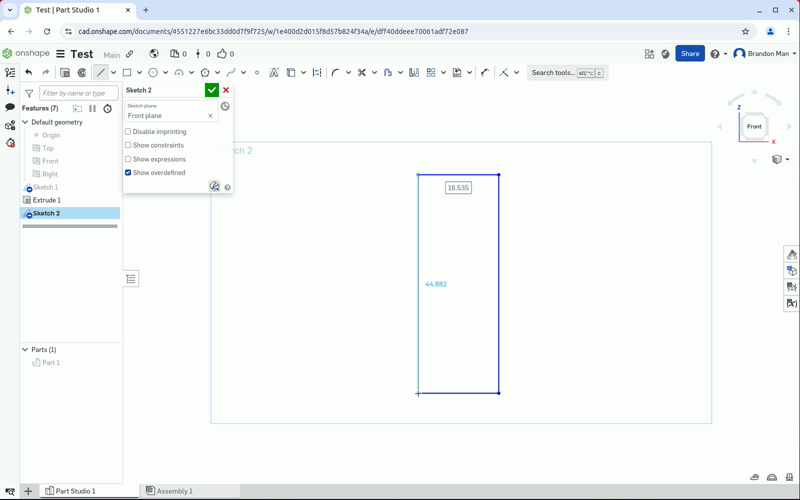
click(418, 393)
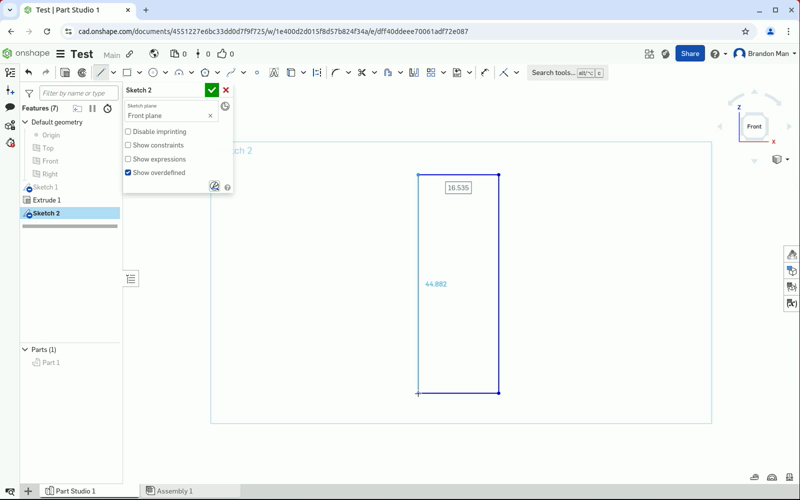
key(esc)
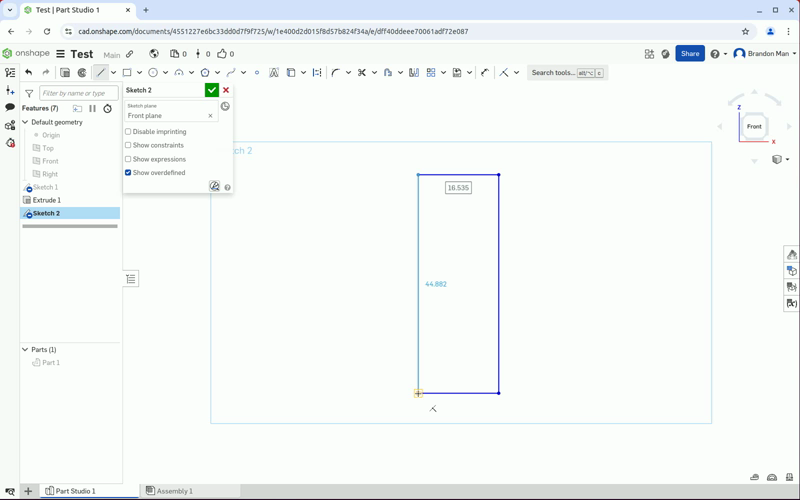
mouse_move(451, 259)
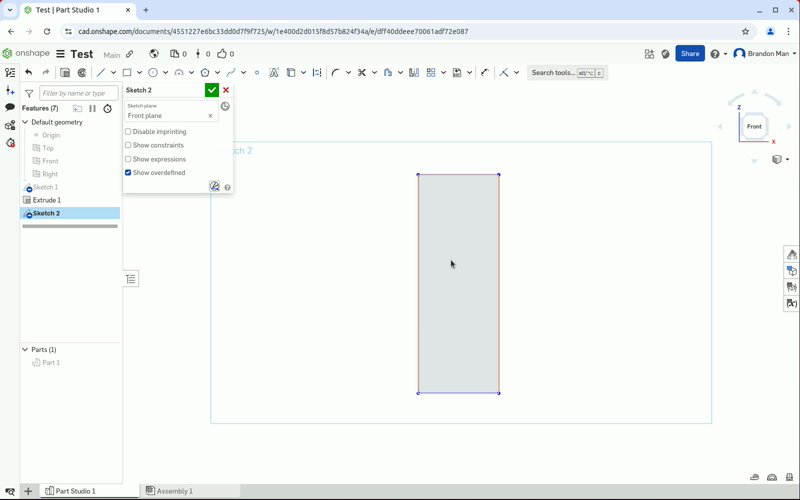
click(451, 259)
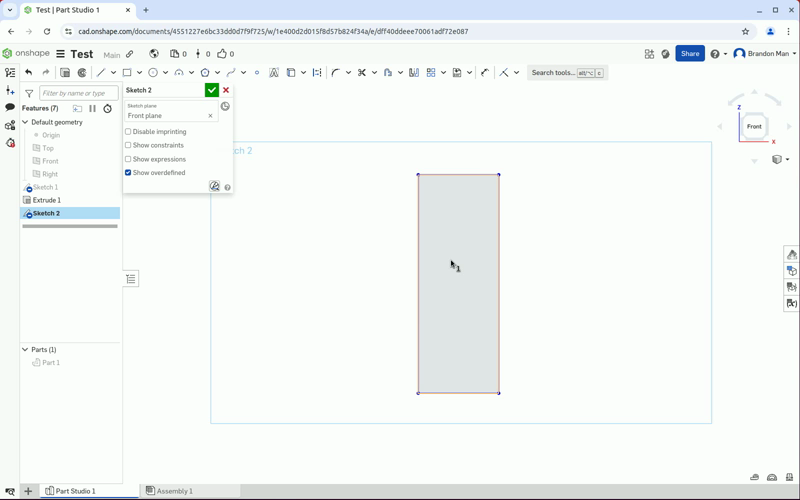
mouse_move(73, 352)
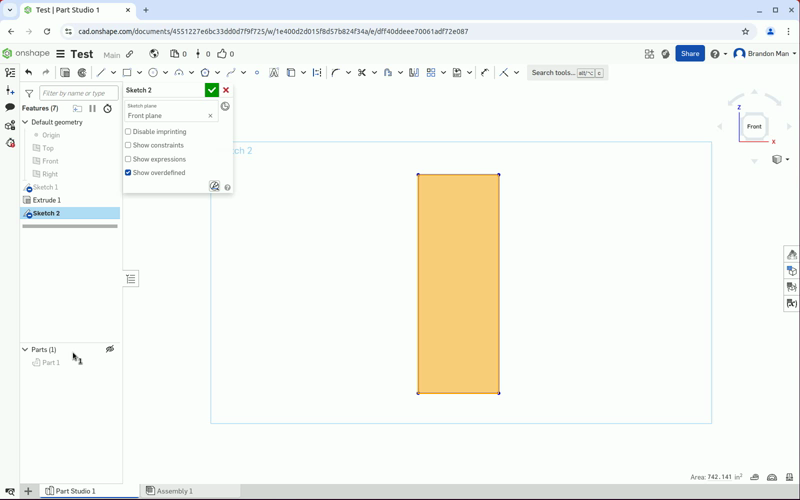
key(shift+y)
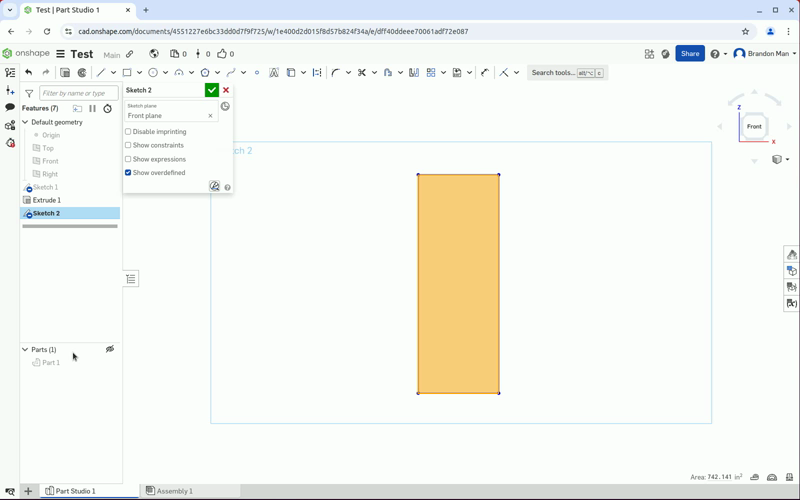
key(shift+e)
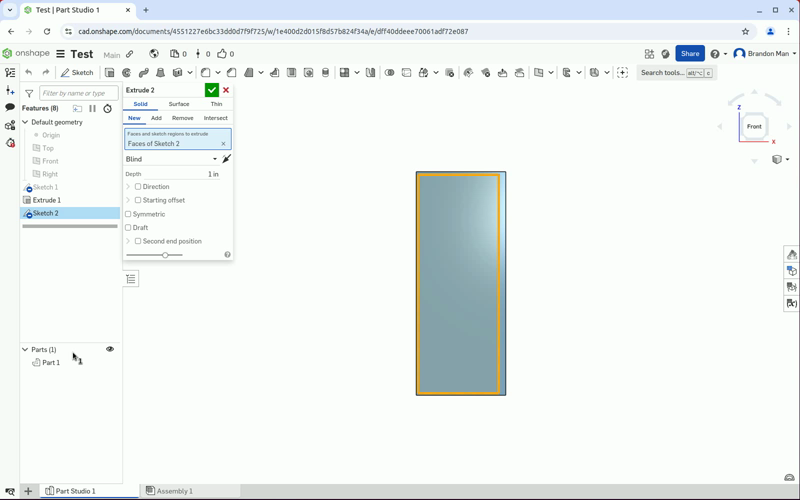
mouse_move(143, 106)
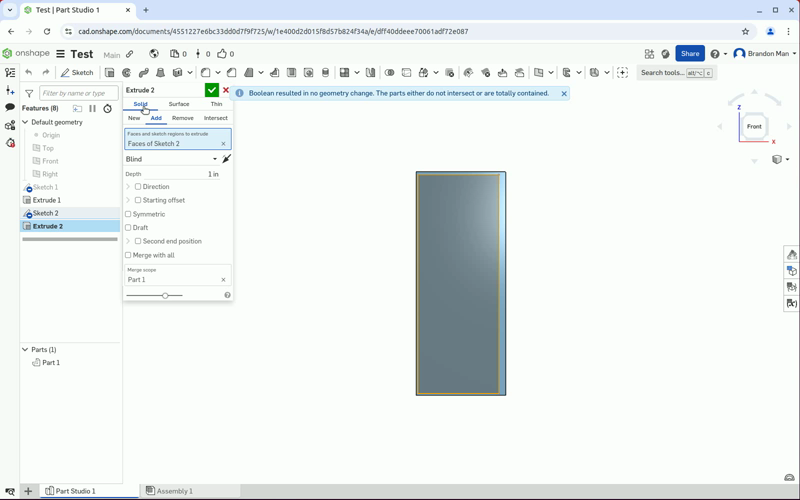
click(143, 106)
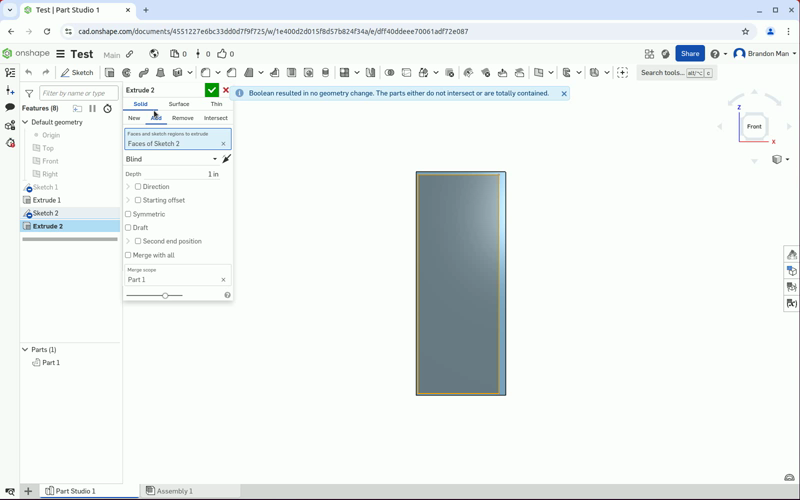
mouse_move(186, 120)
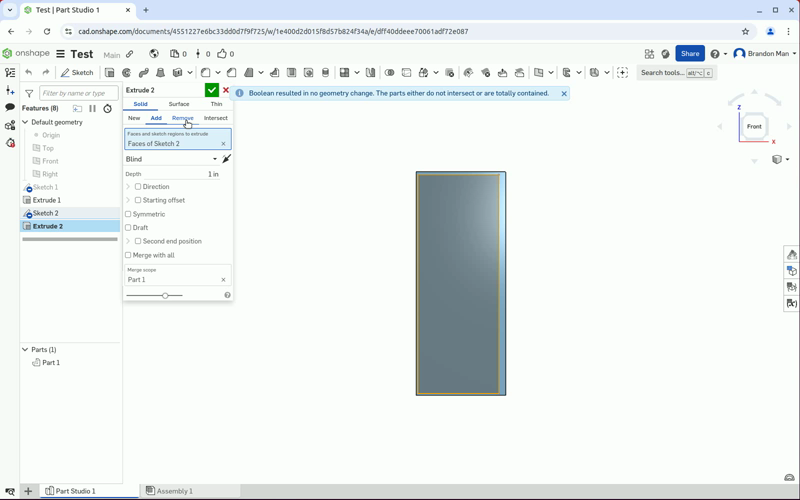
click(186, 120)
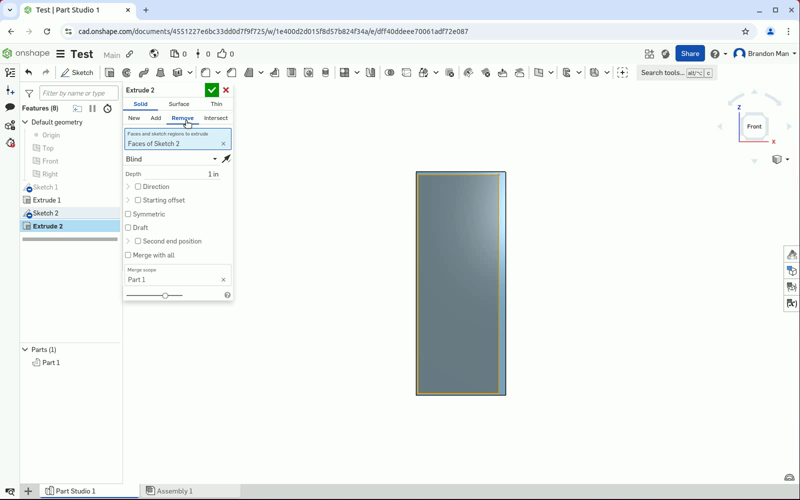
key(tab, 4)
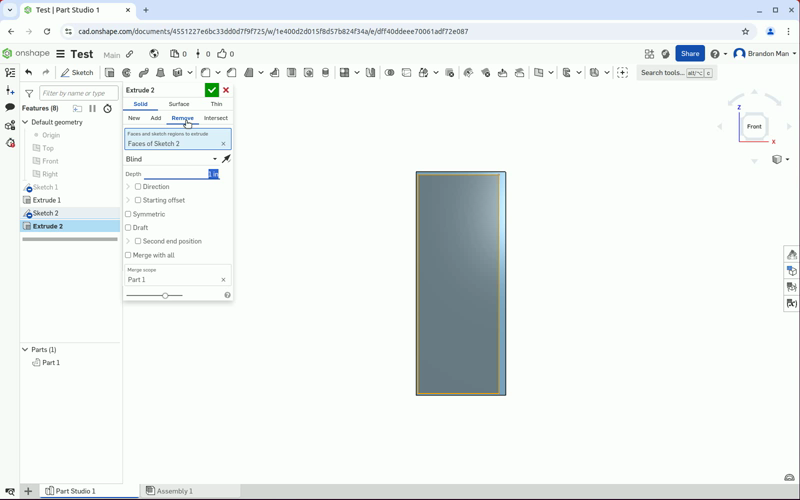
text(27.922)
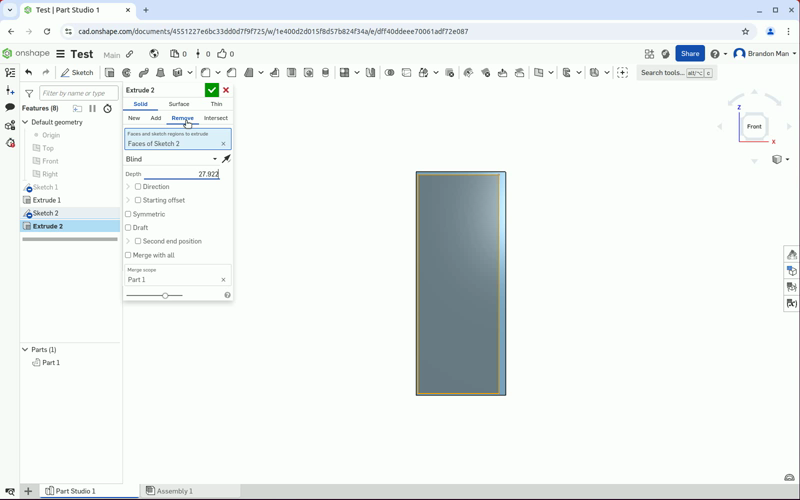
key(tab, 3)
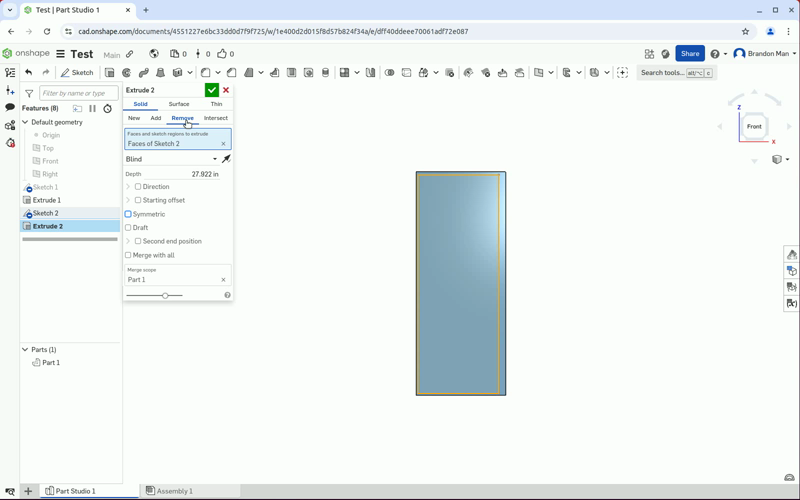
key(space)
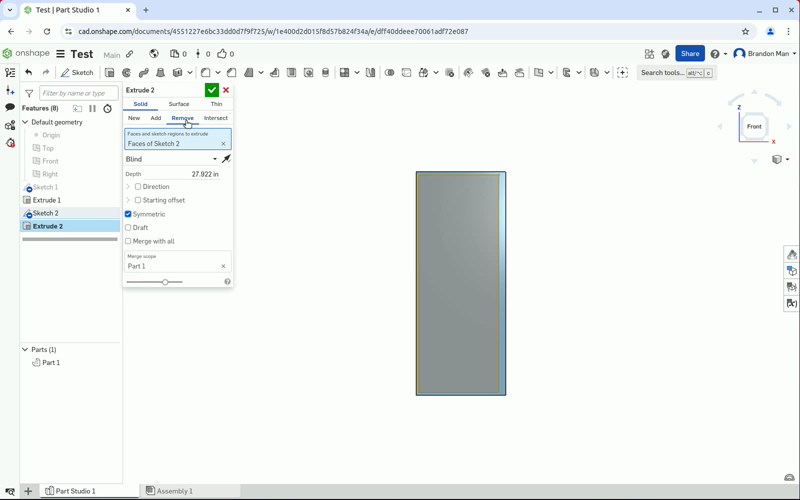
key(tab, 2)
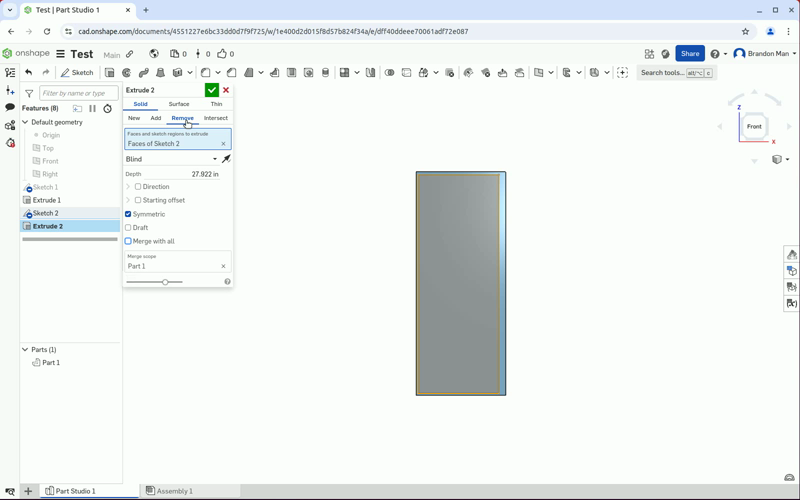
key(space)
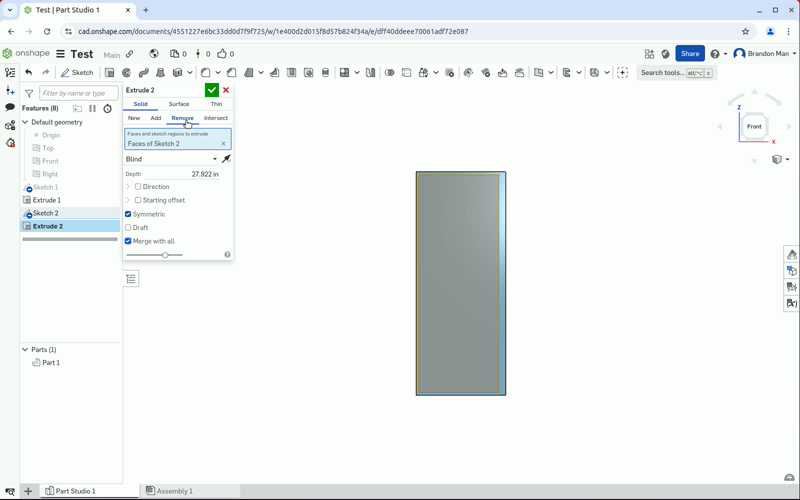
key(enter)
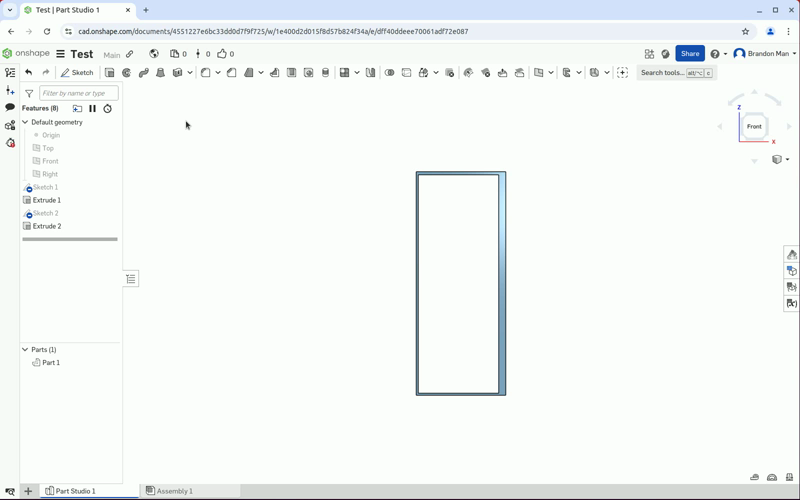
key(shift+h)
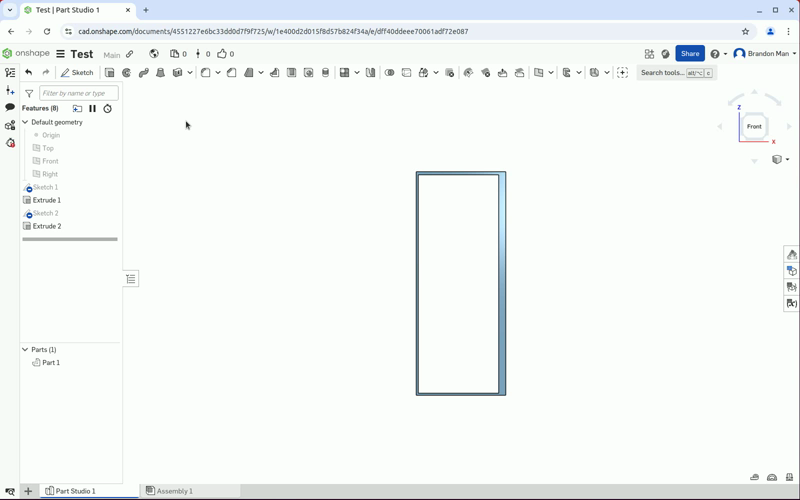
key(shift+h)
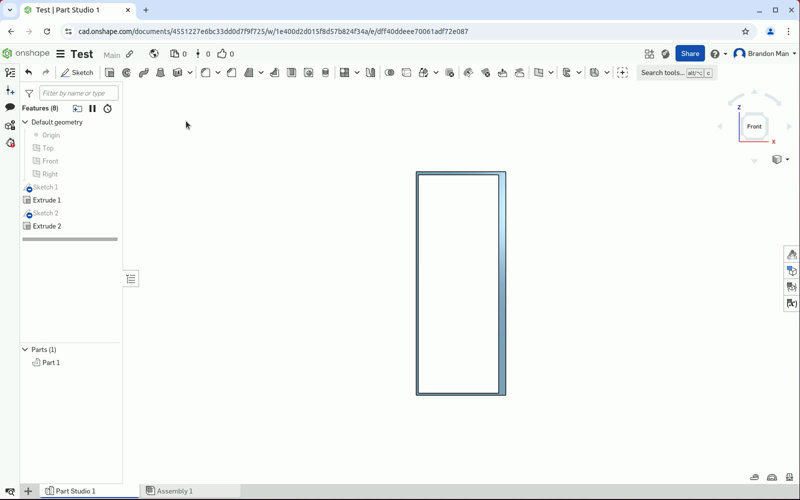
mouse_move(73, 189)
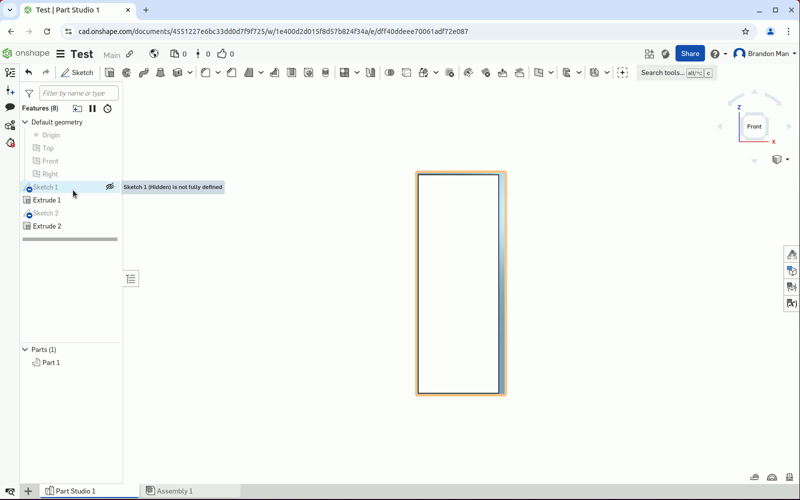
click(73, 189)
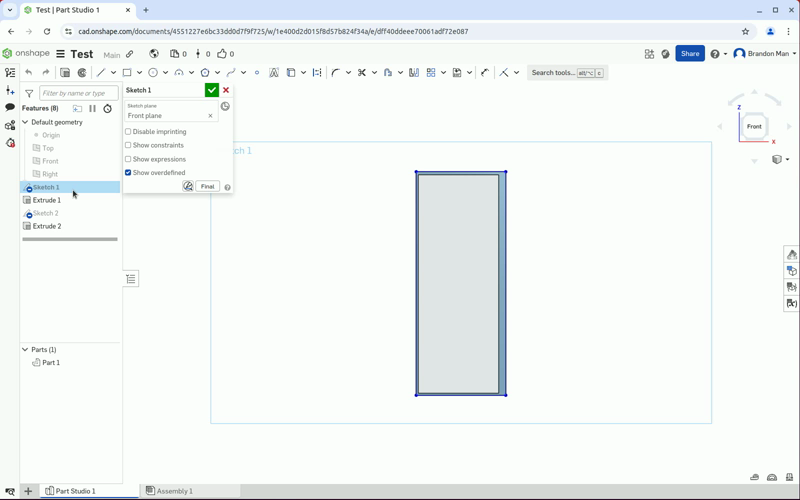
mouse_move(229, 92)
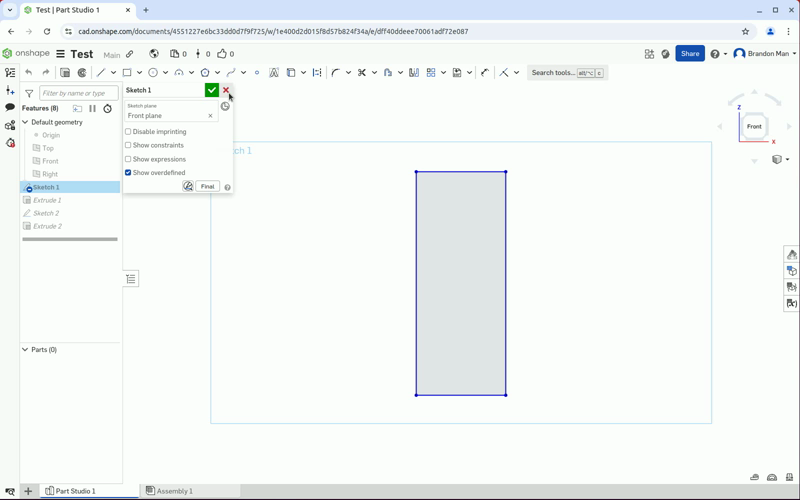
click(229, 92)
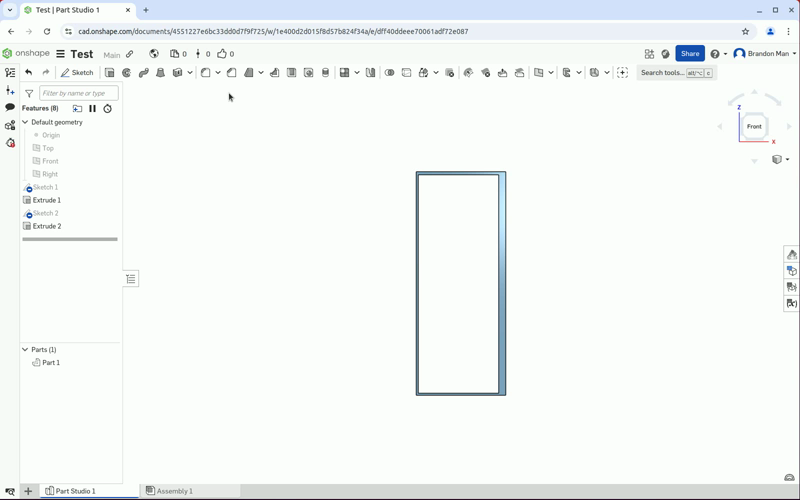
mouse_move(73, 352)
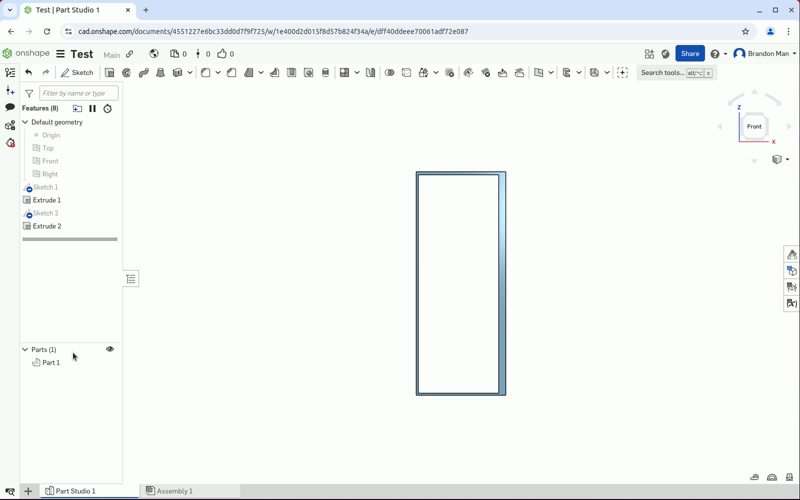
key(y)
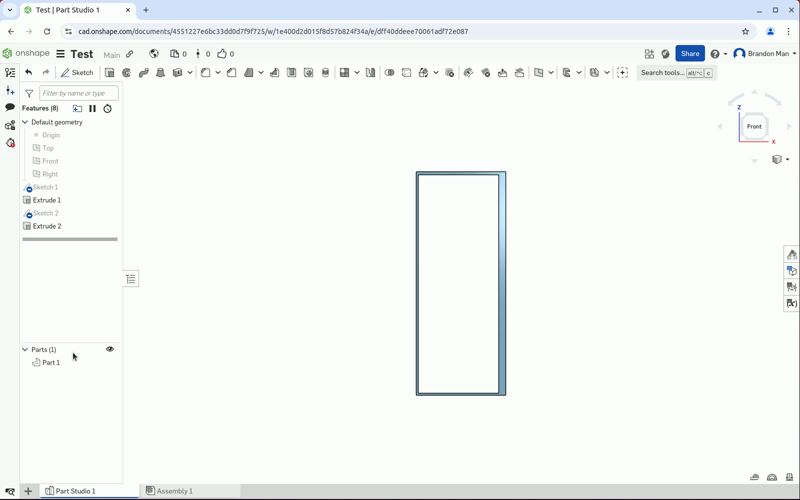
key(shift+p)
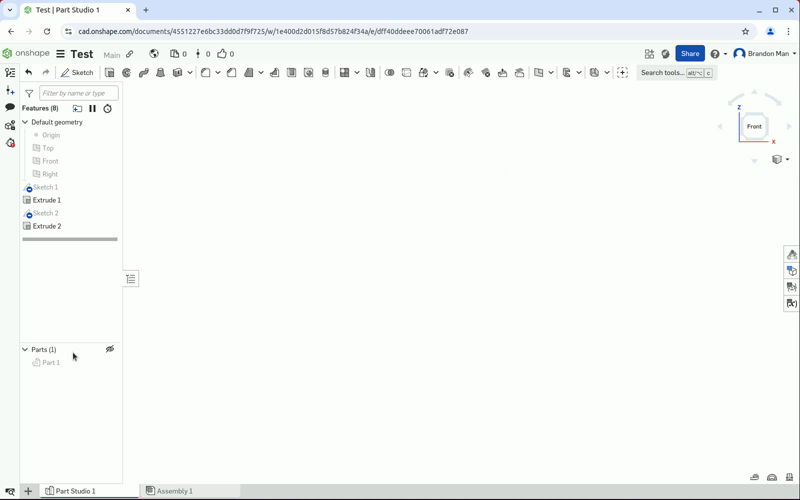
key(space)
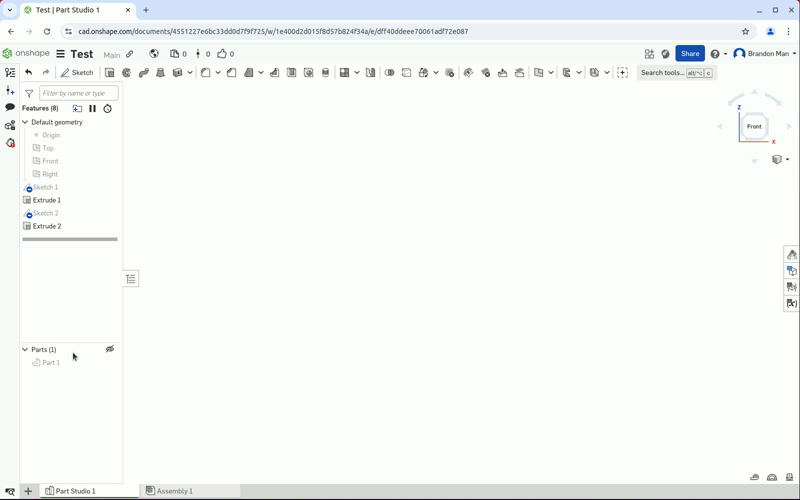
key_down(shift)
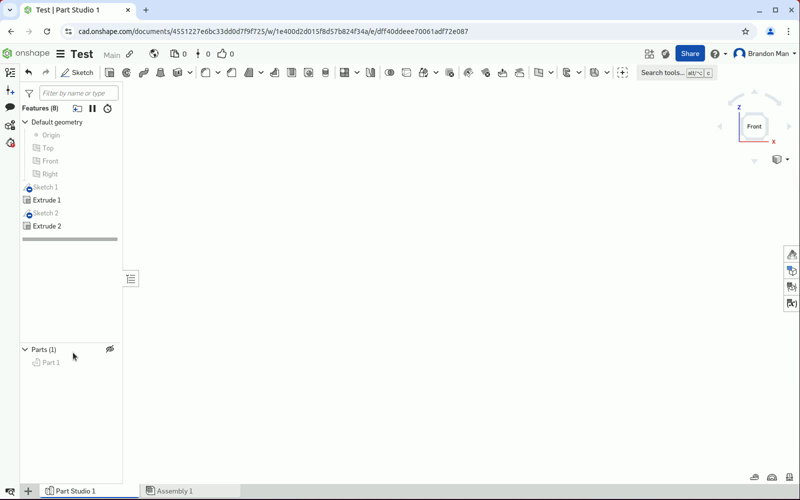
key(down)
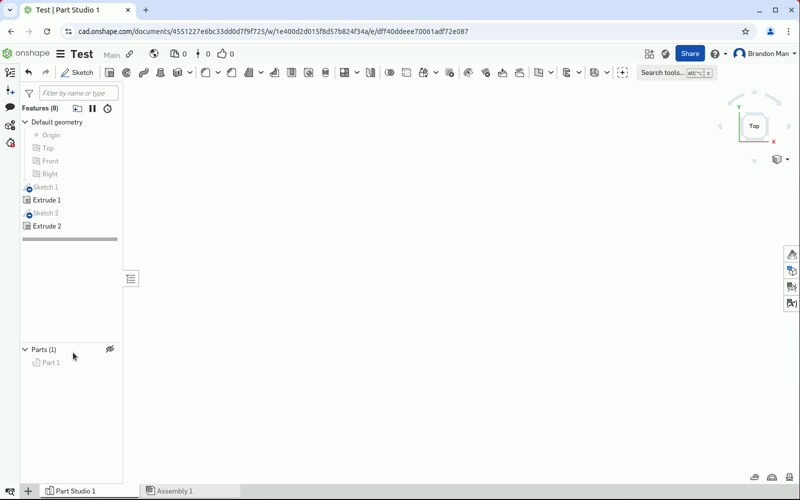
key_up(shift)
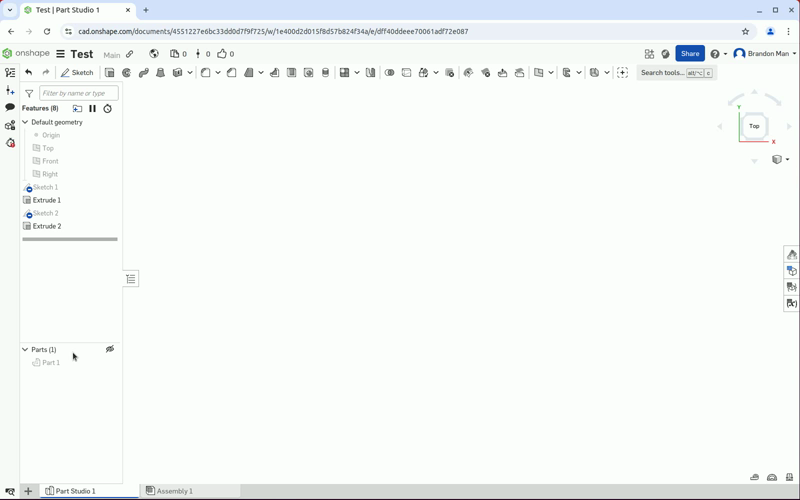
mouse_move(73, 352)
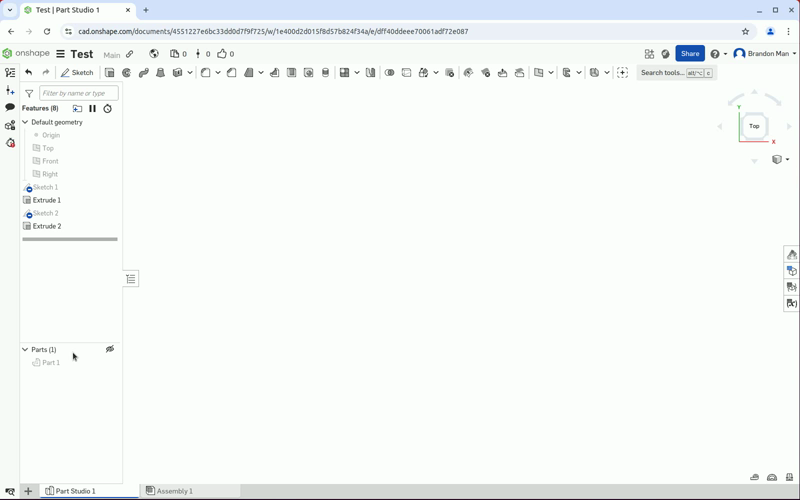
key(shift+y)
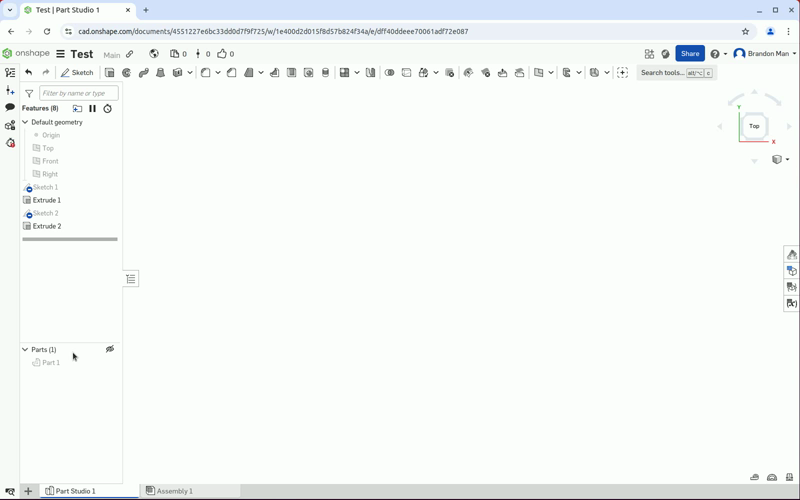
key(shift+s)
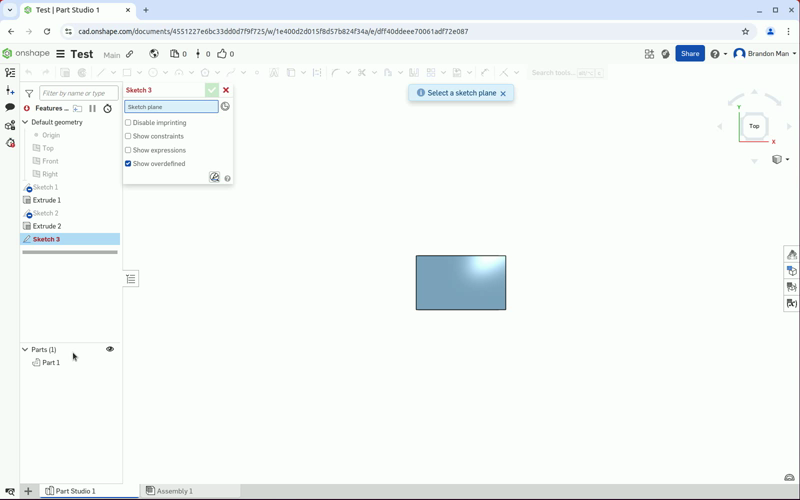
mouse_move(73, 150)
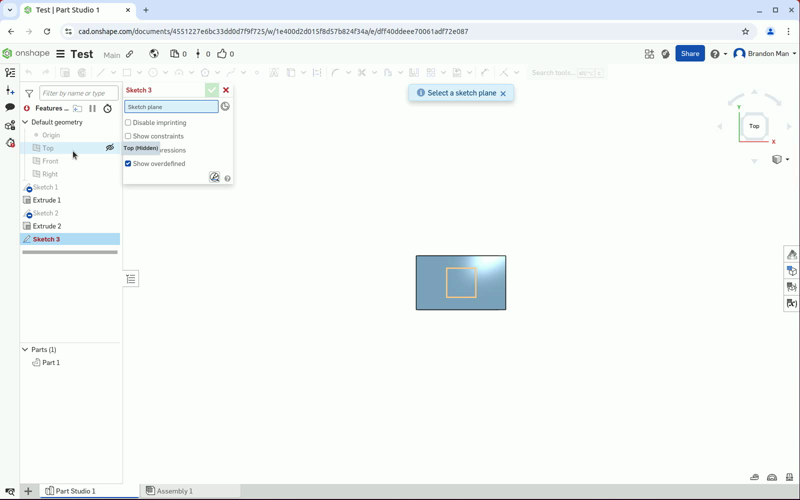
click(73, 150)
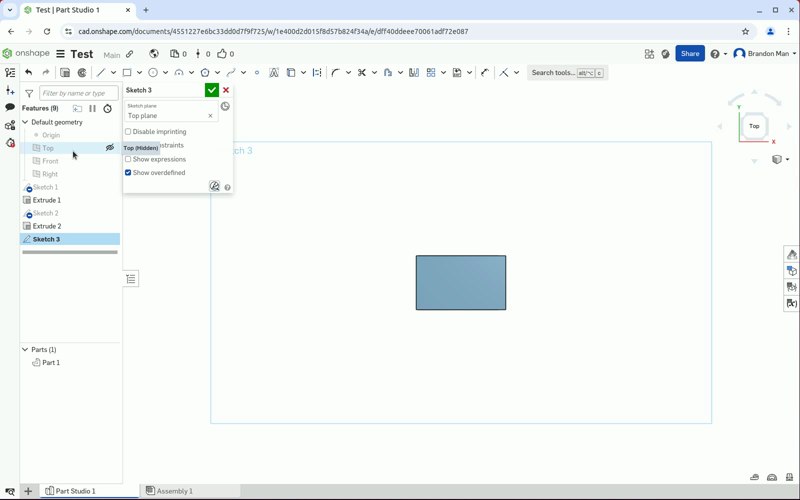
mouse_move(73, 352)
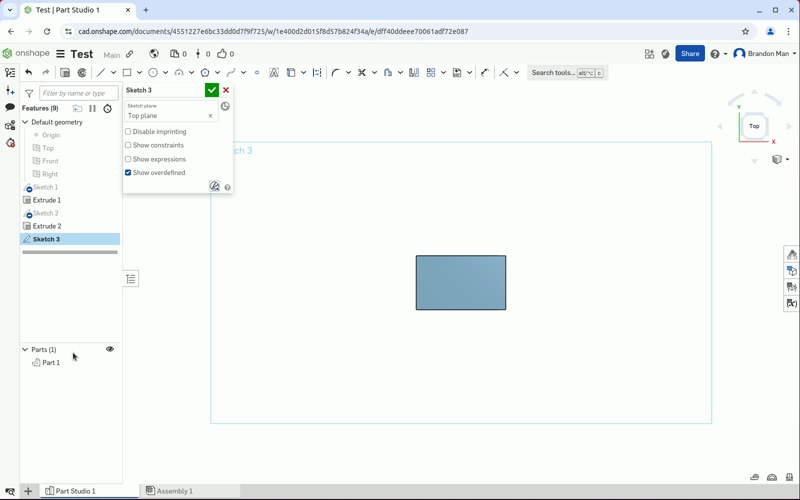
key(y)
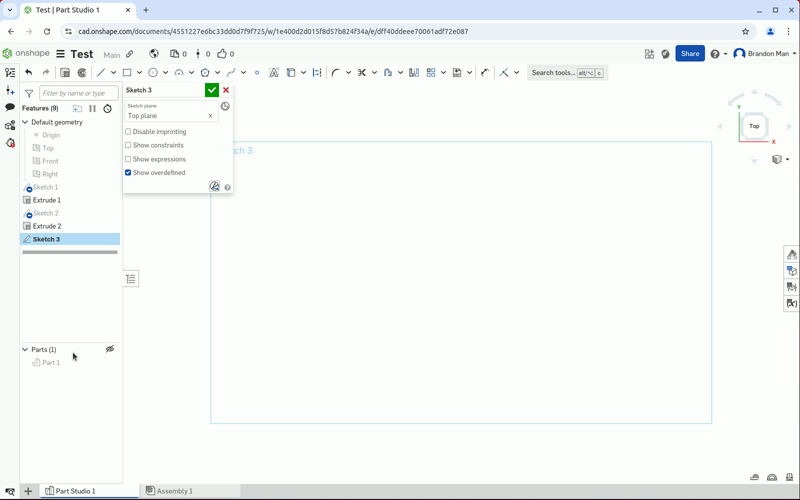
key(l)
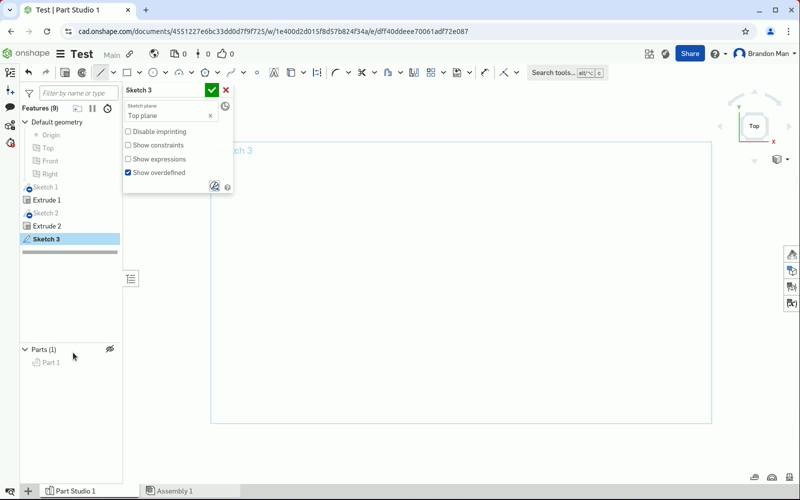
key_down(shift)
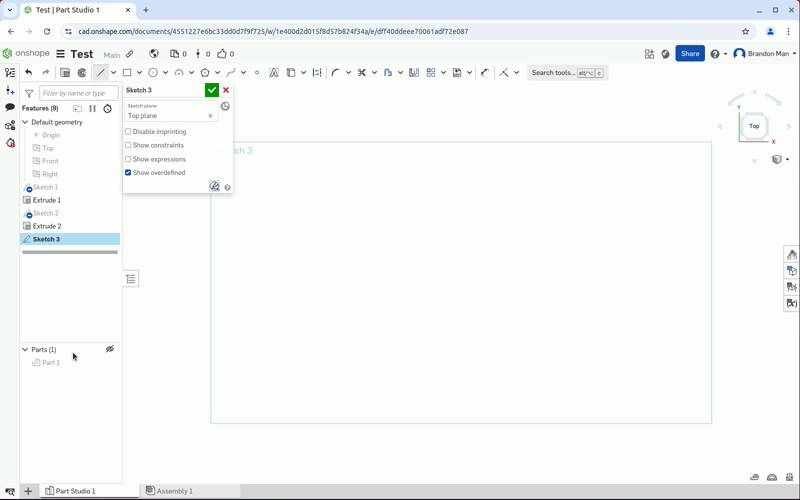
mouse_move(501, 313)
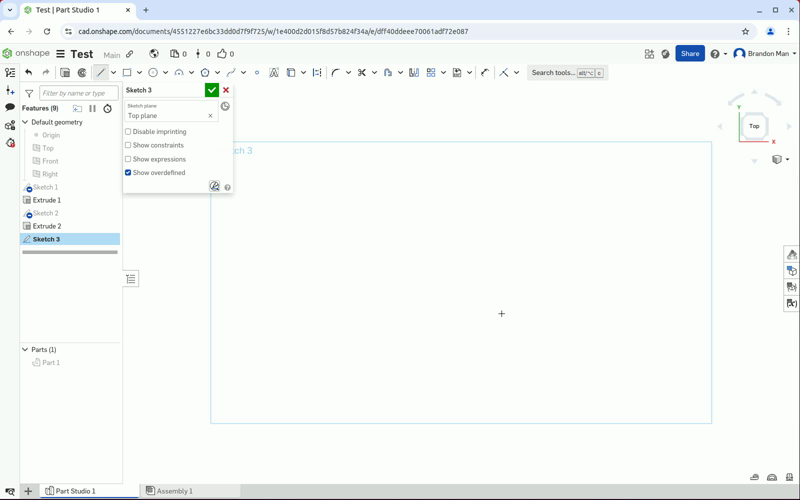
click(501, 313)
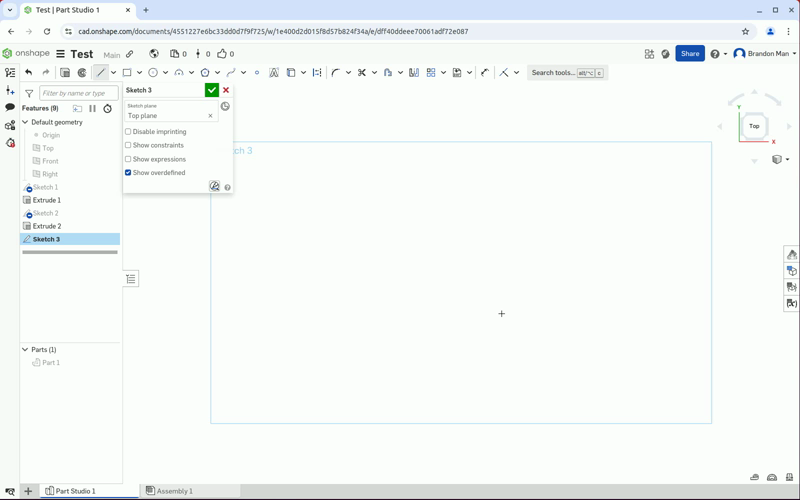
key_up(shift)
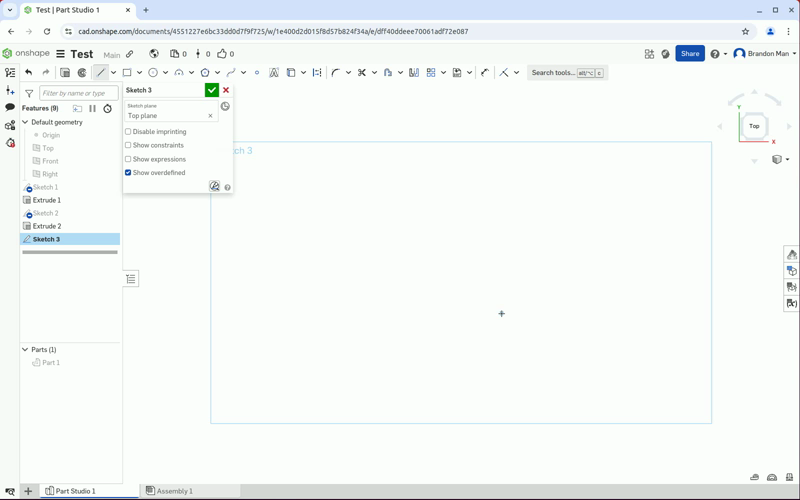
key_down(shift)
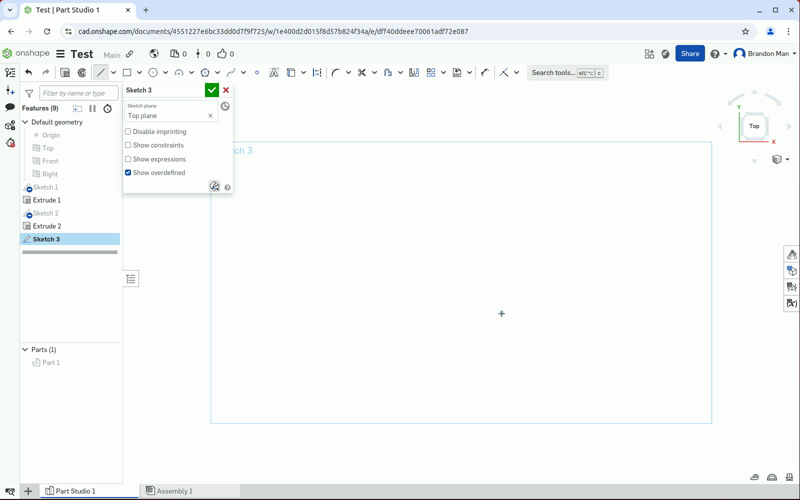
mouse_move(531, 313)
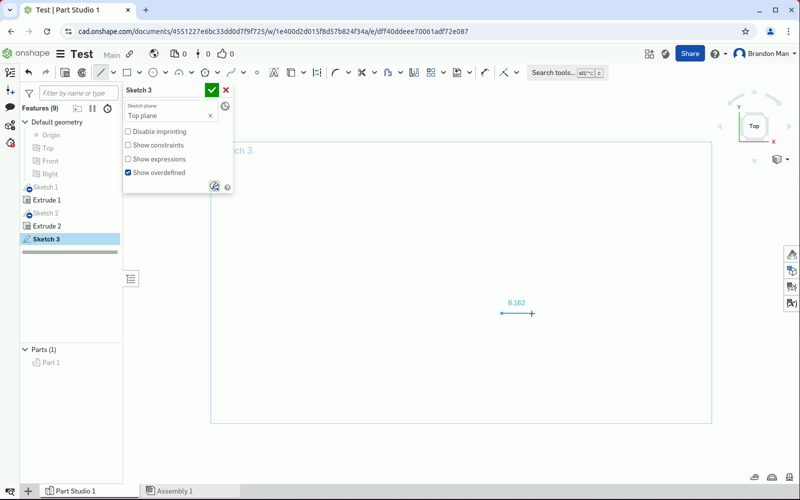
mouse_move(518, 315)
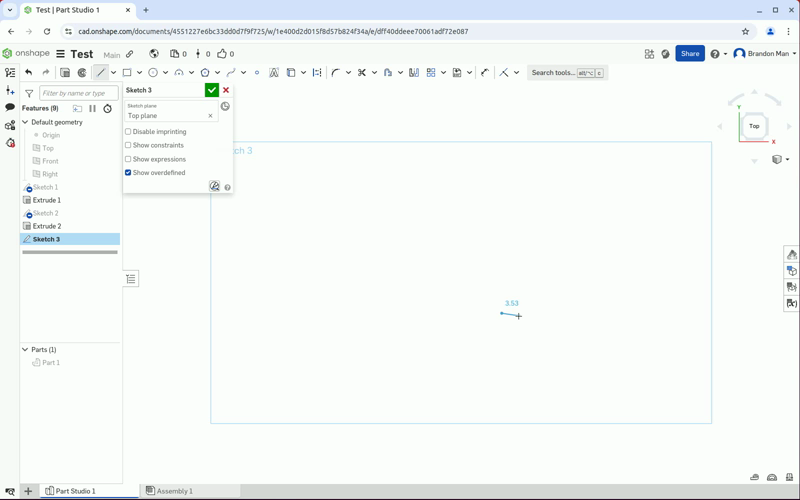
click(518, 315)
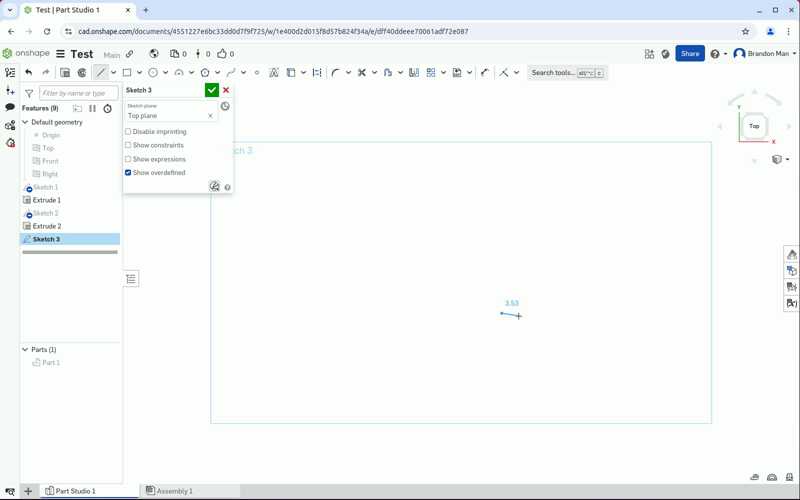
key_up(shift)
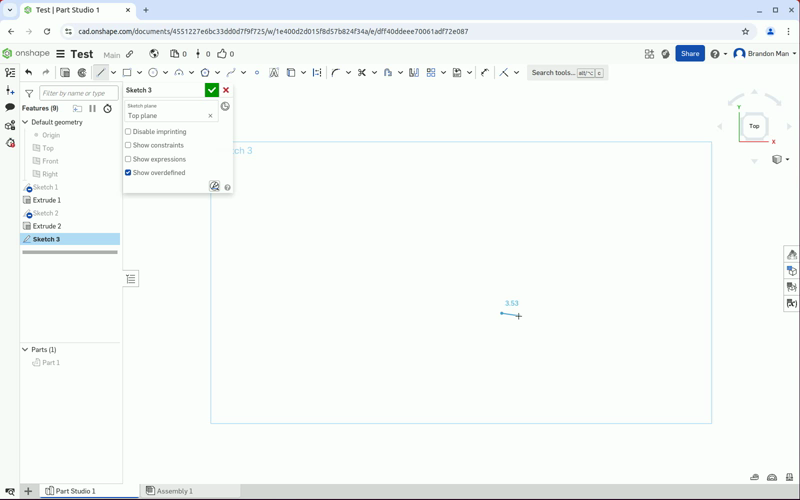
key_down(shift)
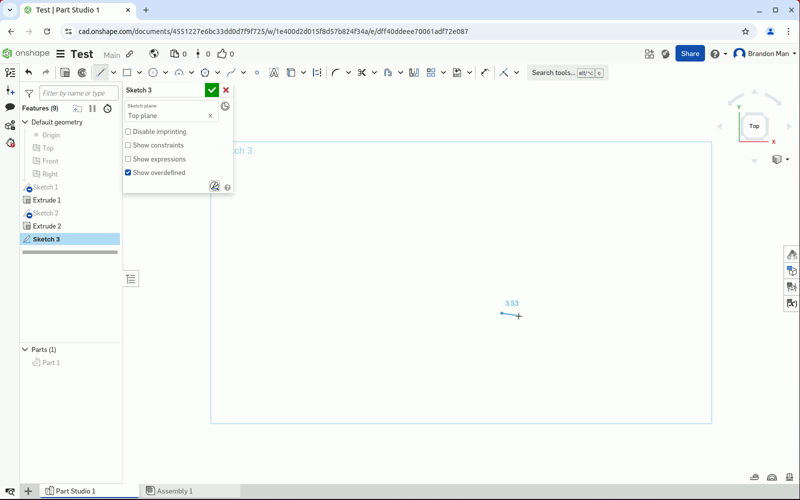
mouse_move(548, 315)
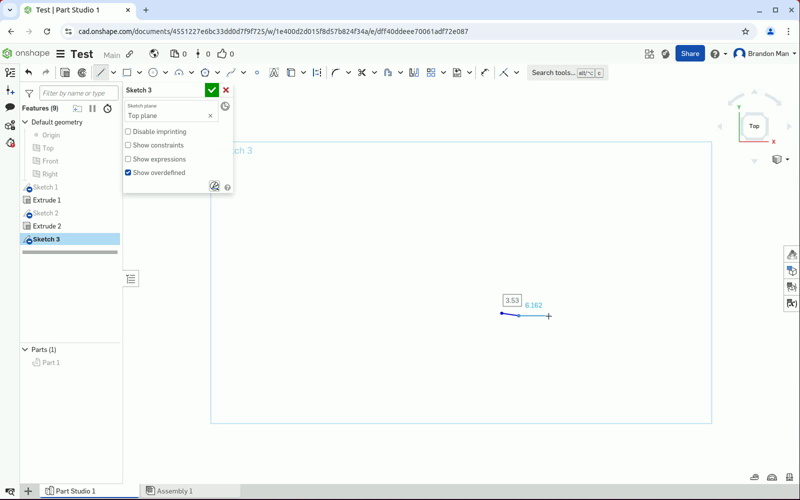
mouse_move(518, 279)
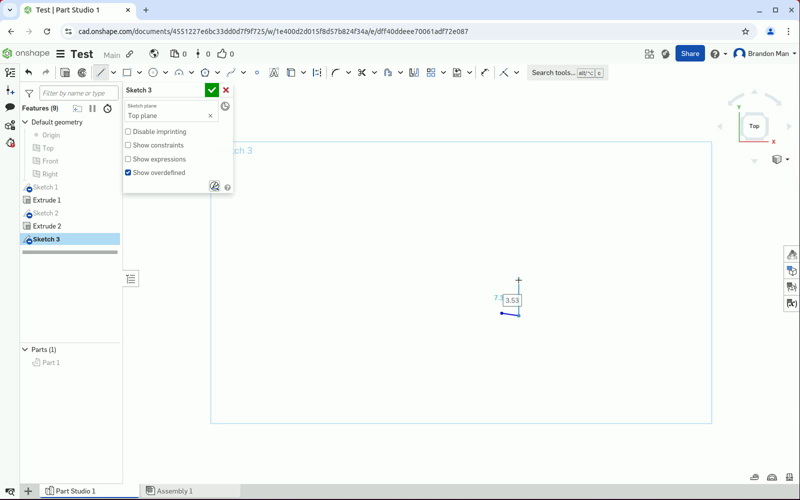
click(518, 279)
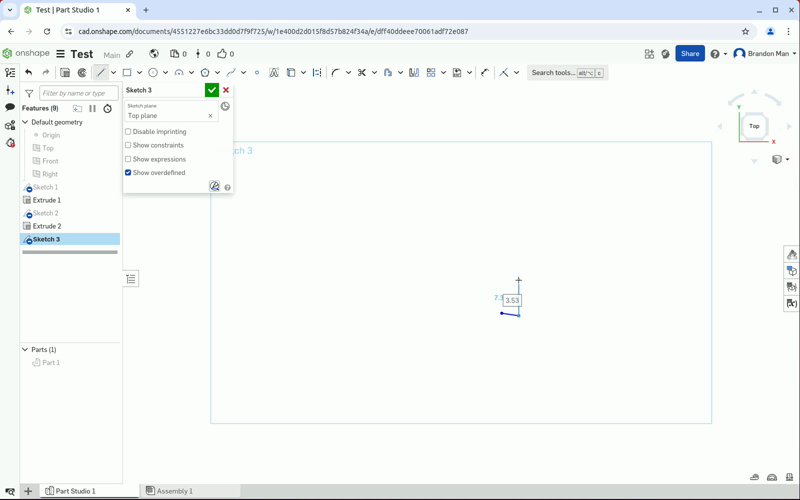
key_up(shift)
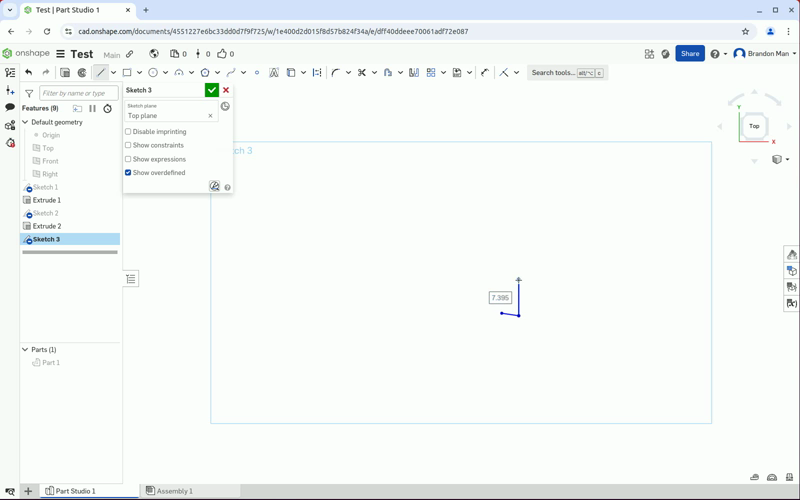
key_down(shift)
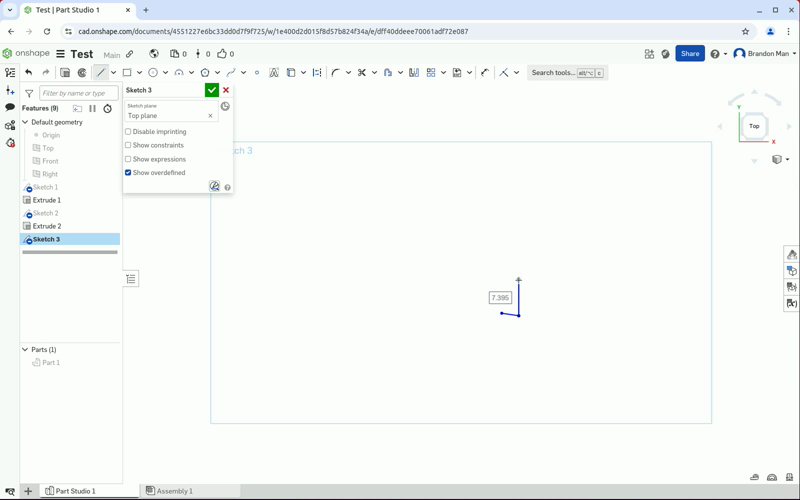
mouse_move(548, 279)
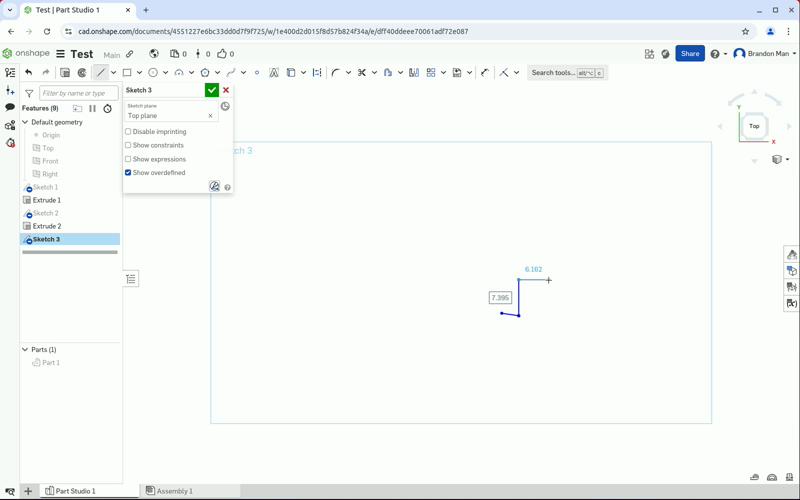
mouse_move(505, 278)
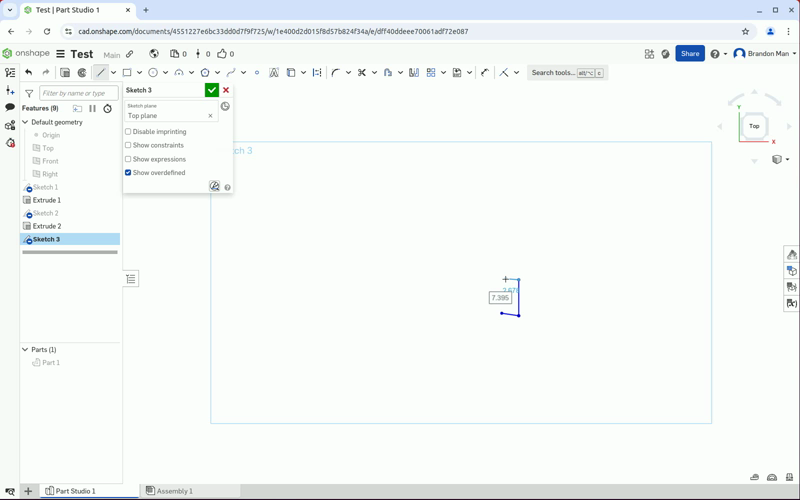
click(505, 278)
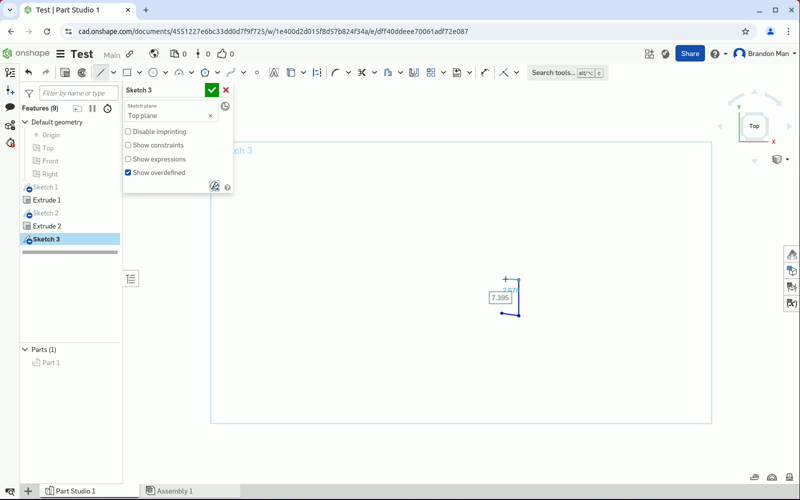
key_up(shift)
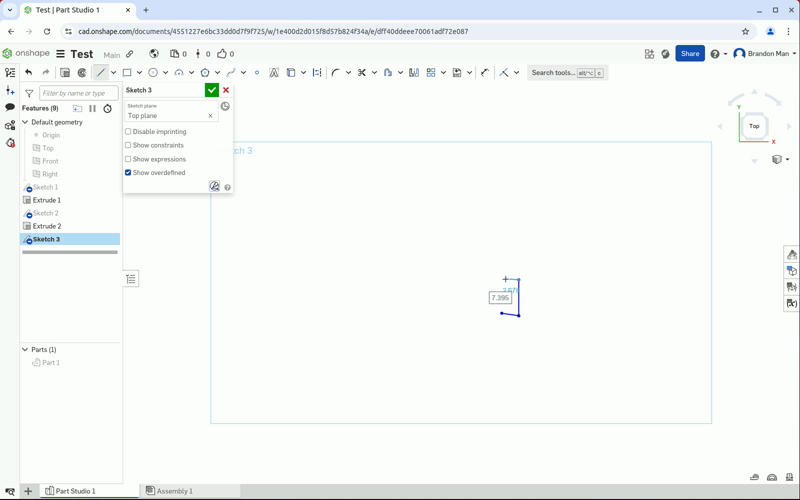
mouse_move(535, 278)
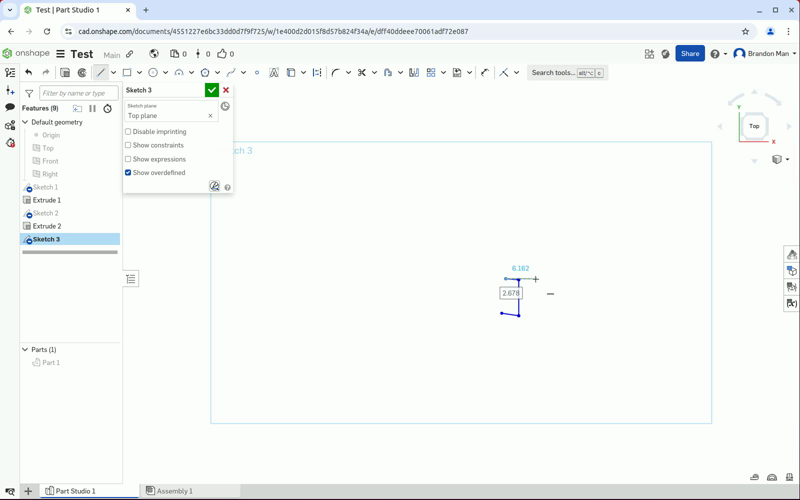
key_down(shift)
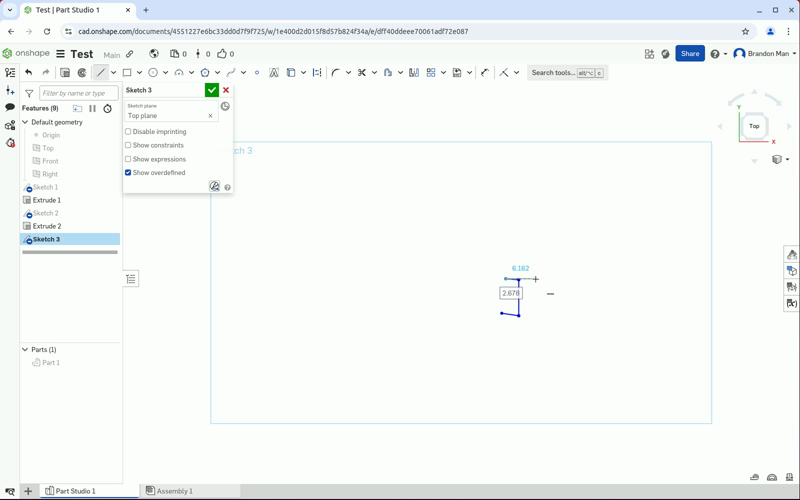
mouse_move(501, 313)
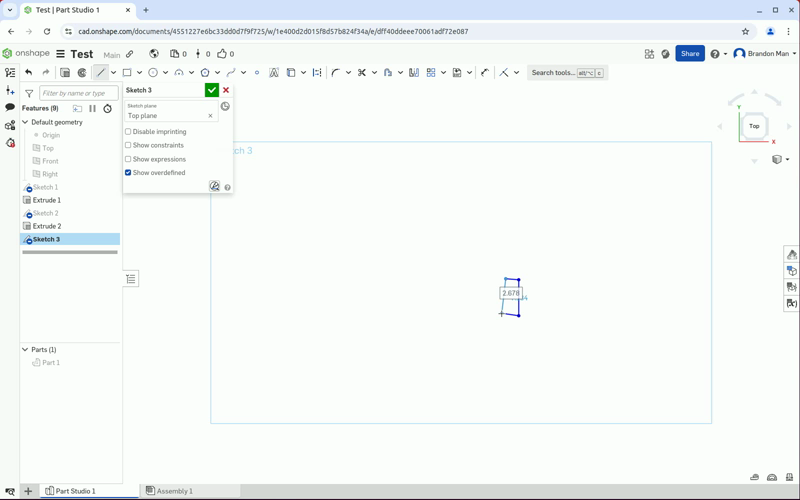
key_up(shift)
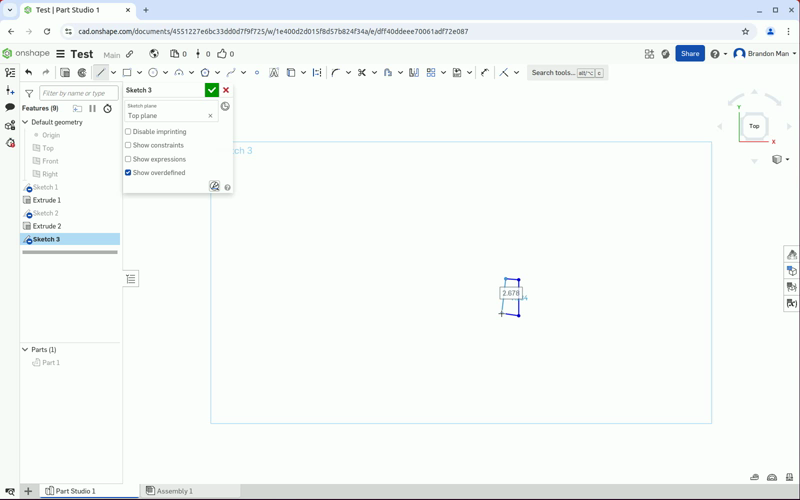
click(501, 313)
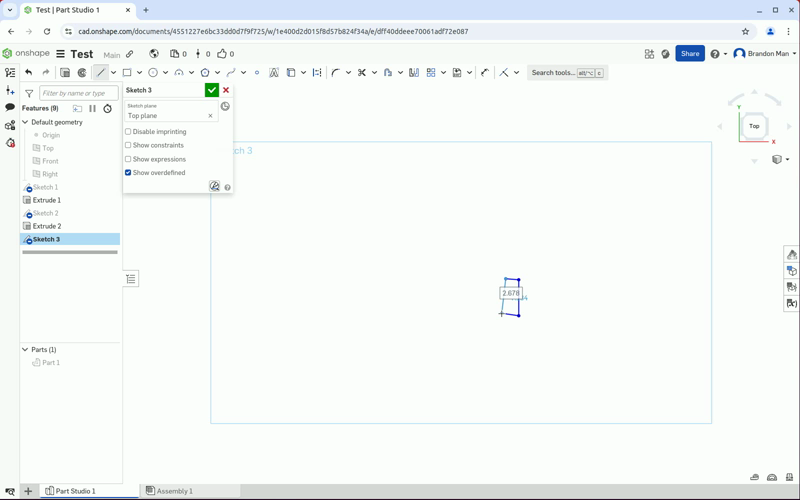
key(esc)
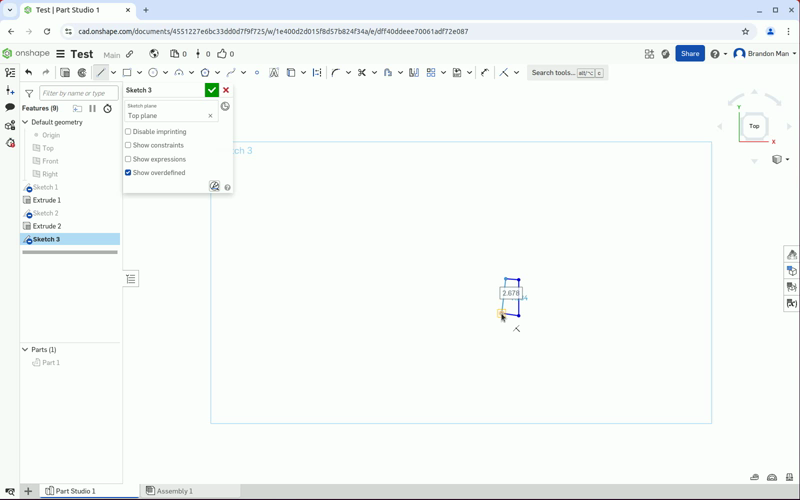
mouse_move(515, 294)
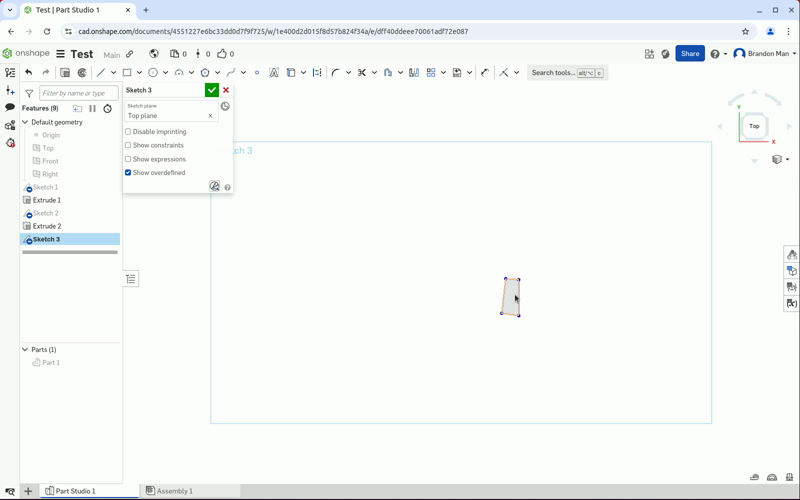
scroll(6)
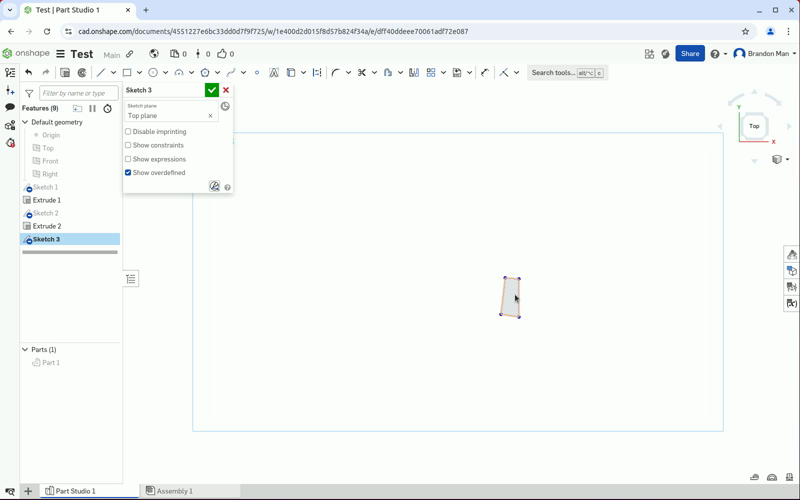
scroll(6)
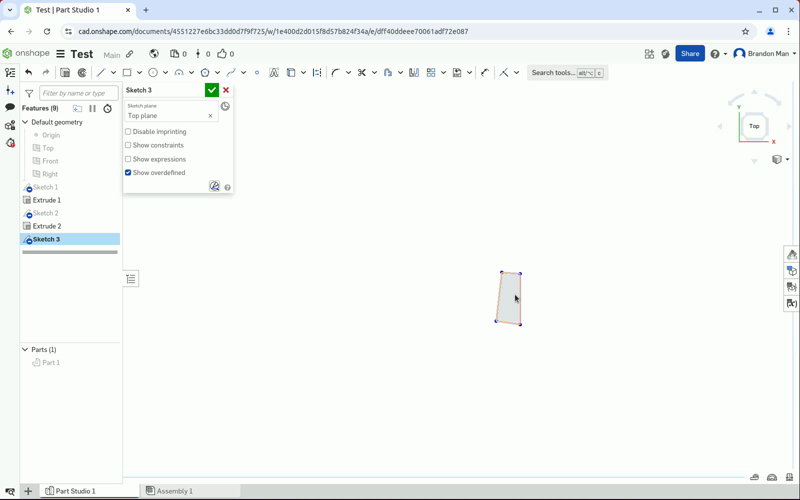
scroll(6)
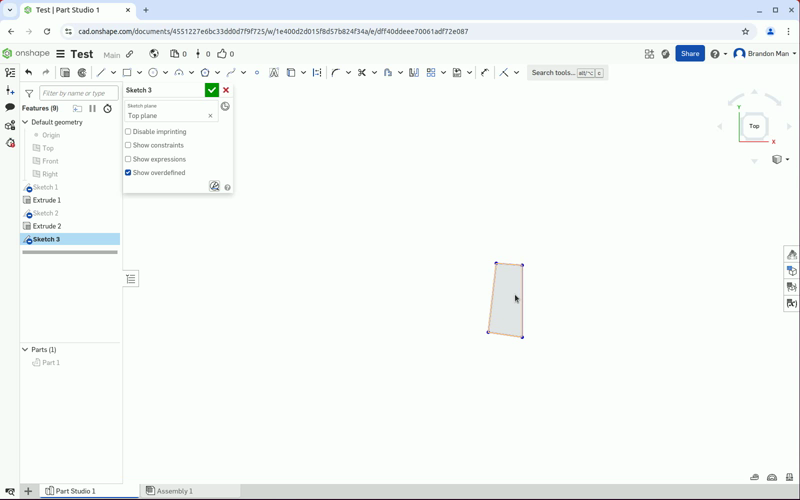
scroll(6)
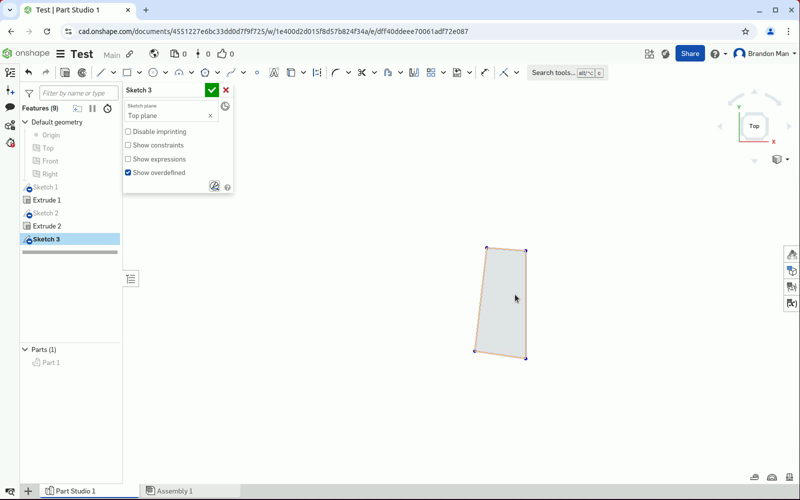
scroll(6)
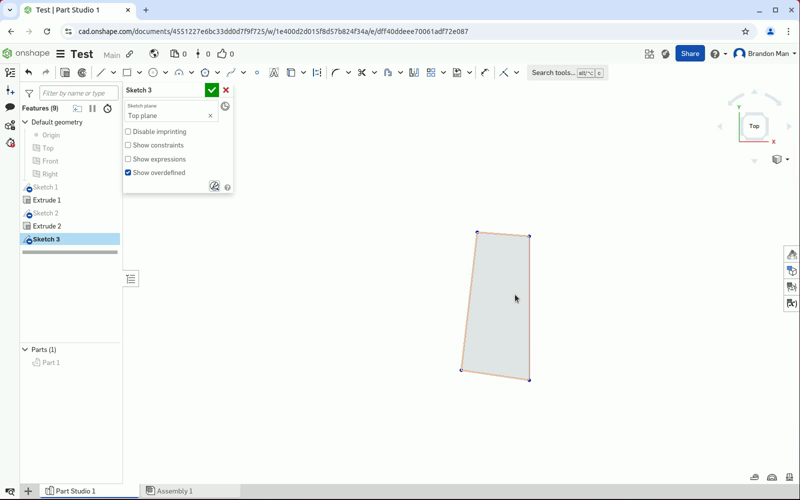
scroll(6)
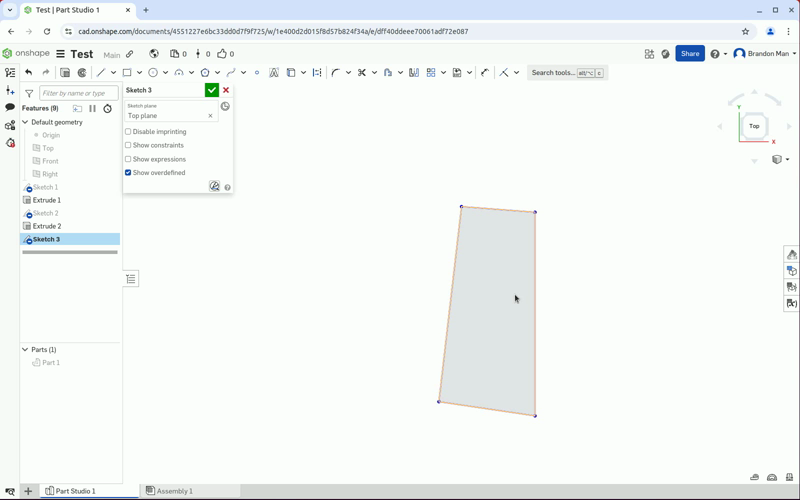
scroll(6)
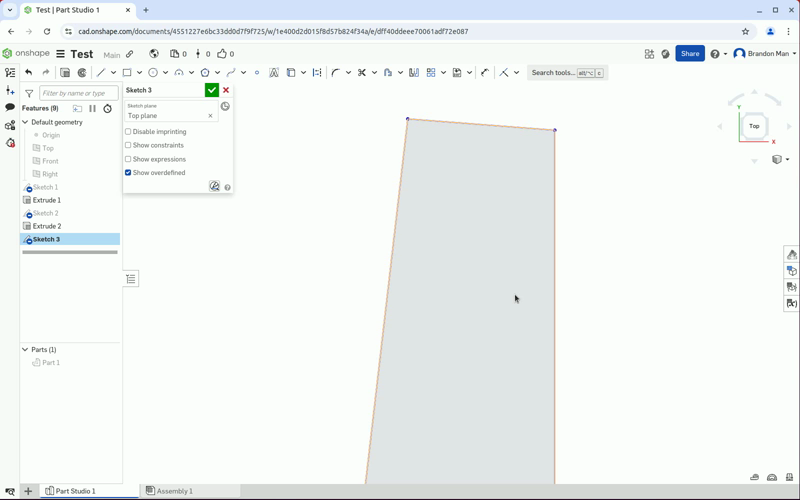
click(515, 294)
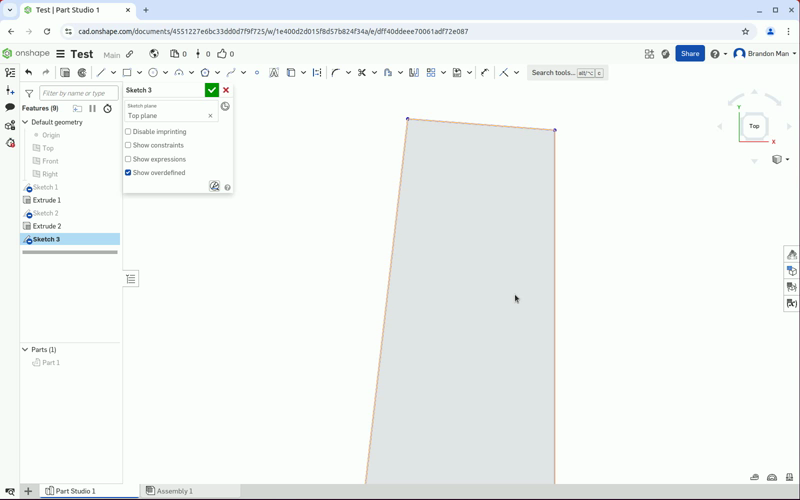
scroll(-6)
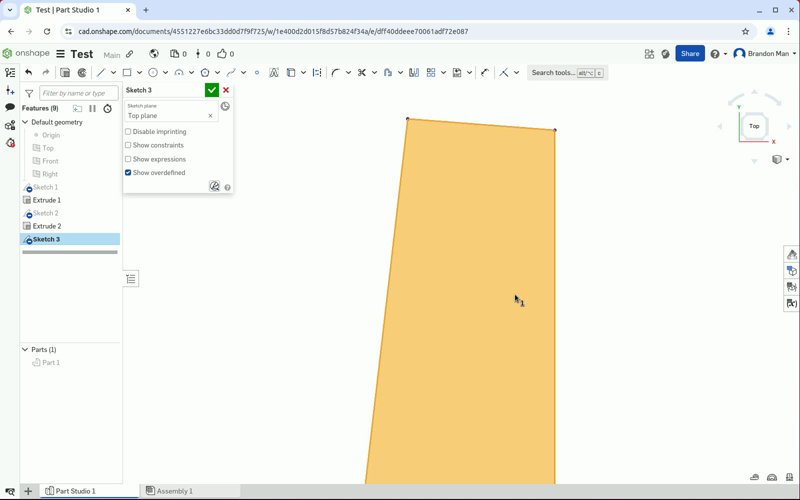
scroll(-6)
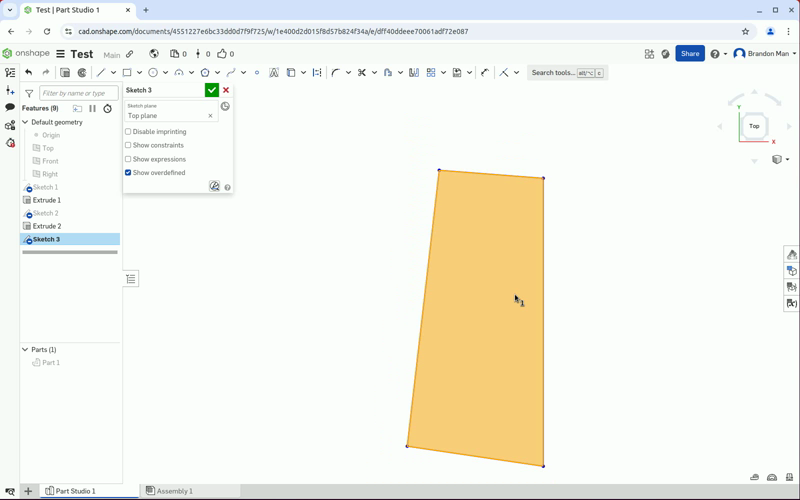
scroll(-6)
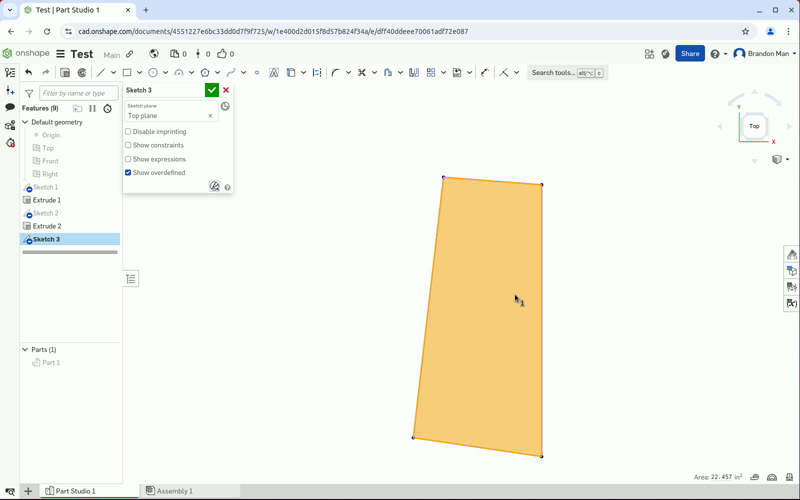
scroll(-6)
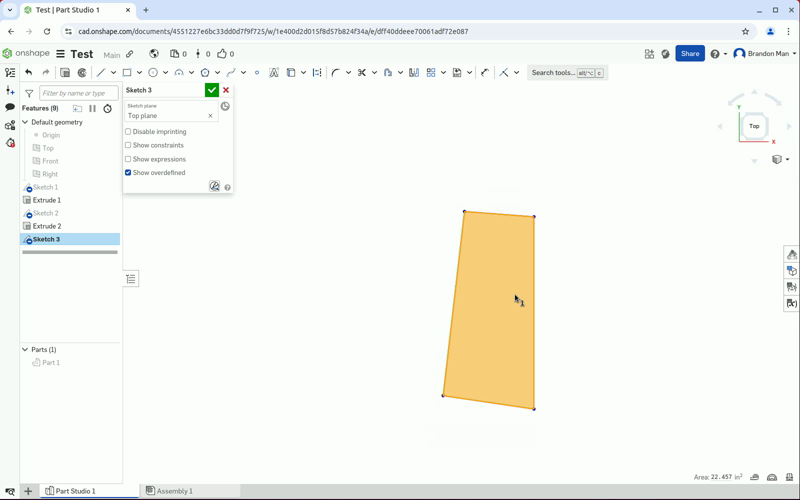
scroll(-6)
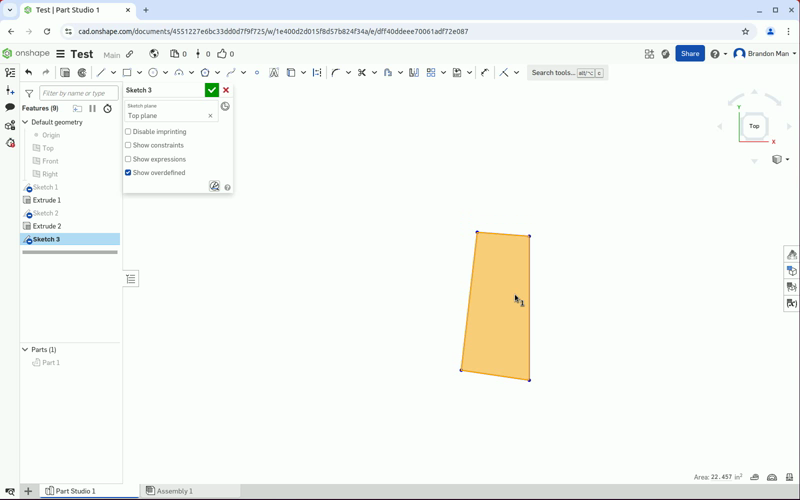
scroll(-6)
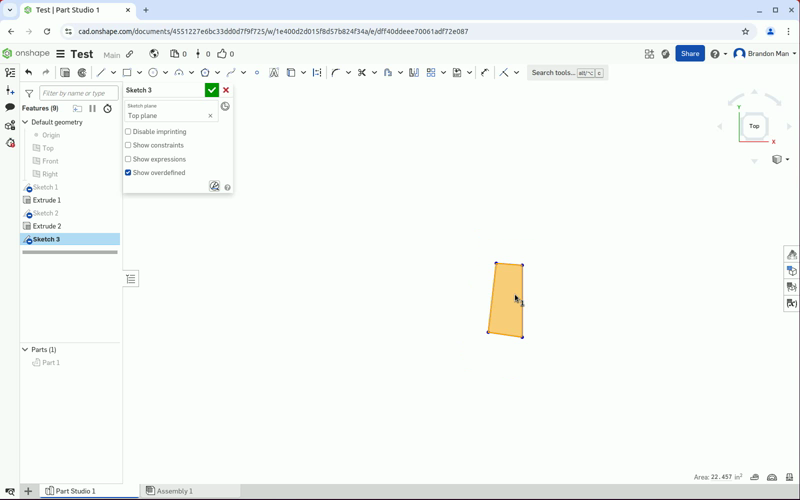
scroll(-6)
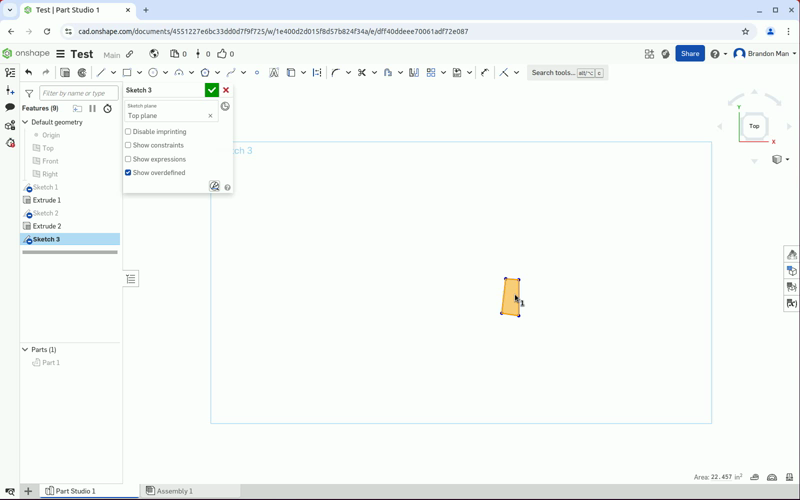
mouse_move(73, 352)
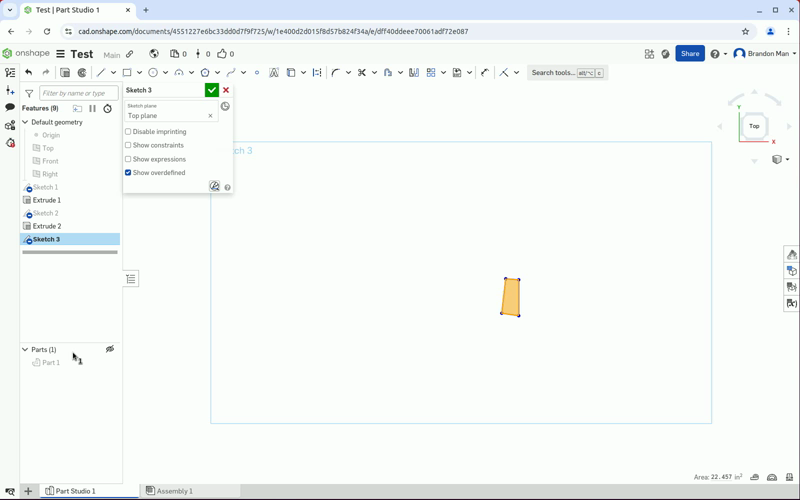
key(shift+y)
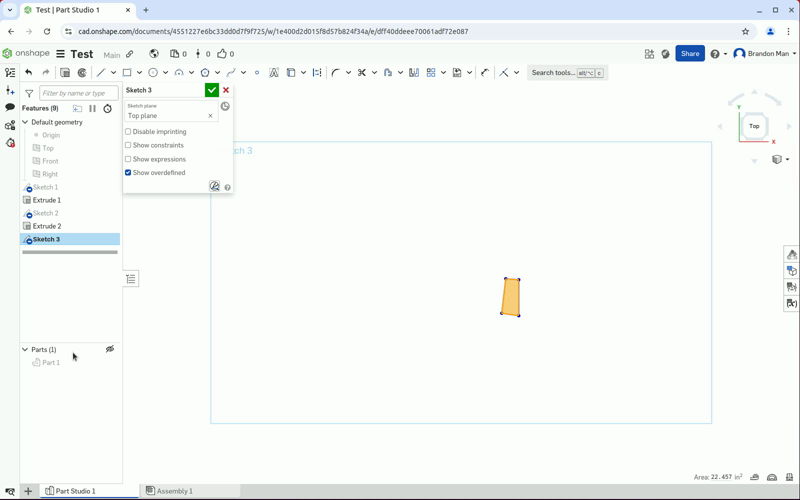
key(shift+e)
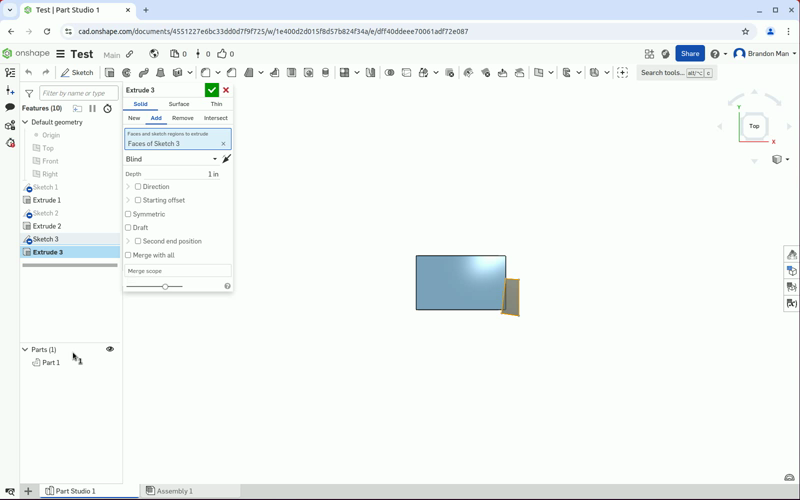
mouse_move(143, 106)
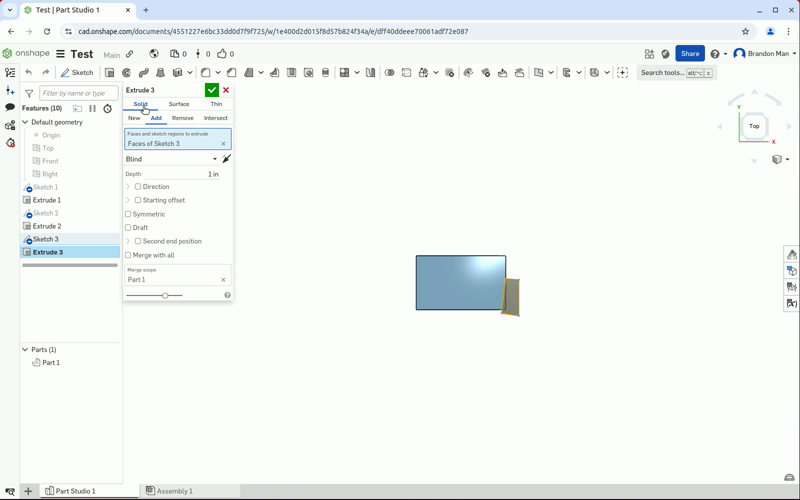
click(143, 106)
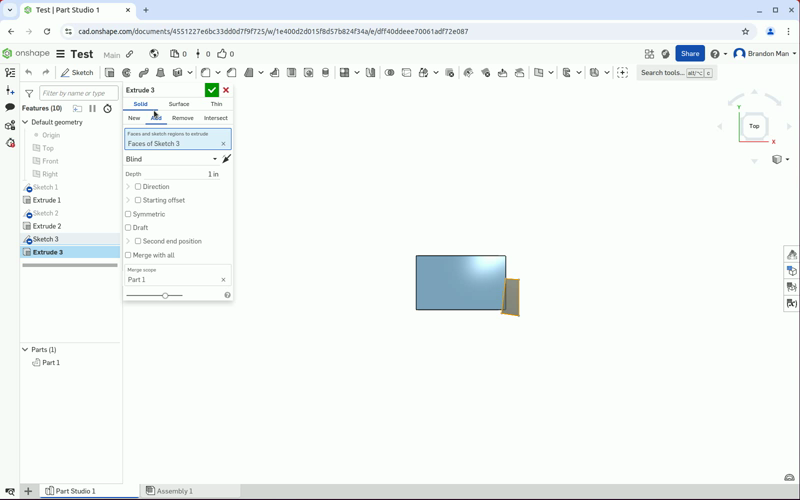
mouse_move(186, 120)
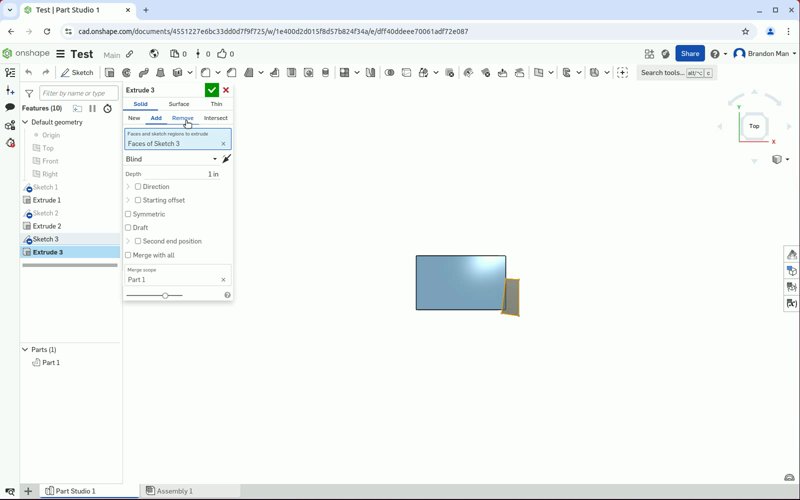
click(186, 120)
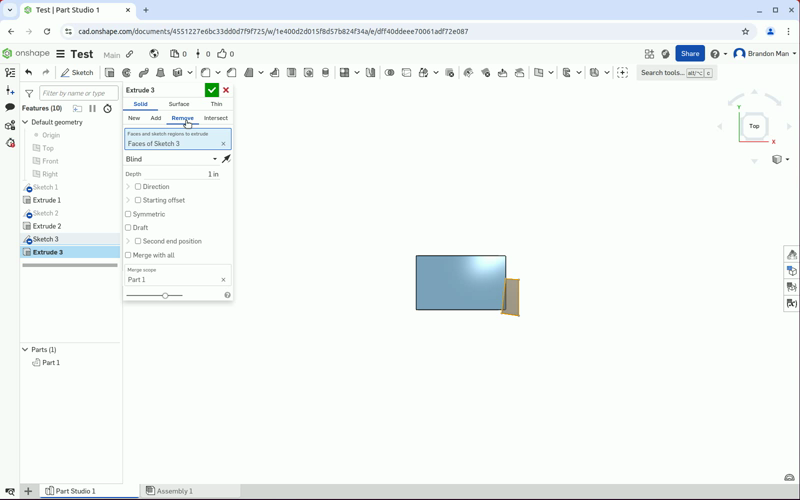
key(tab, 4)
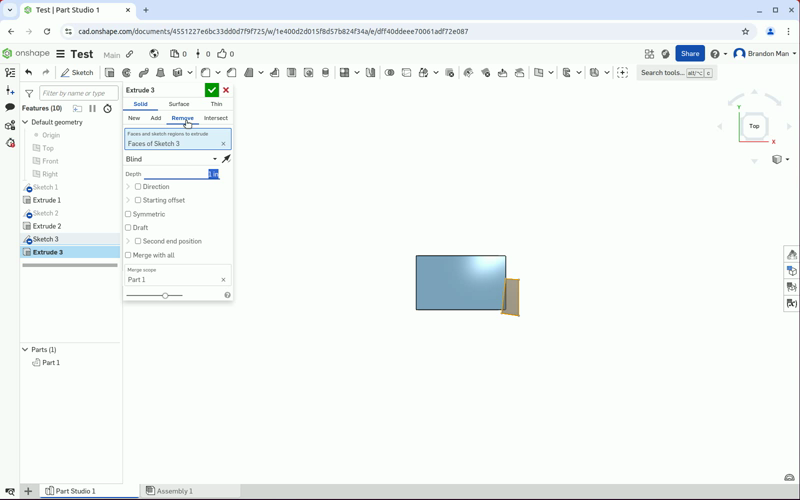
text(50.55)
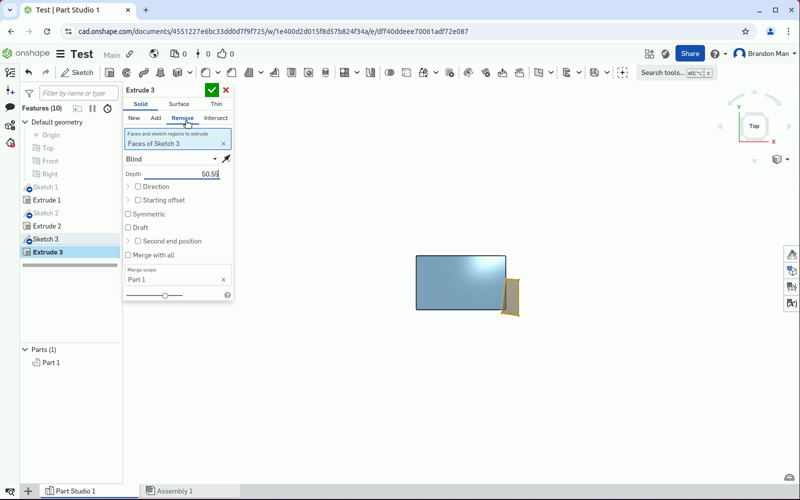
key(tab, 3)
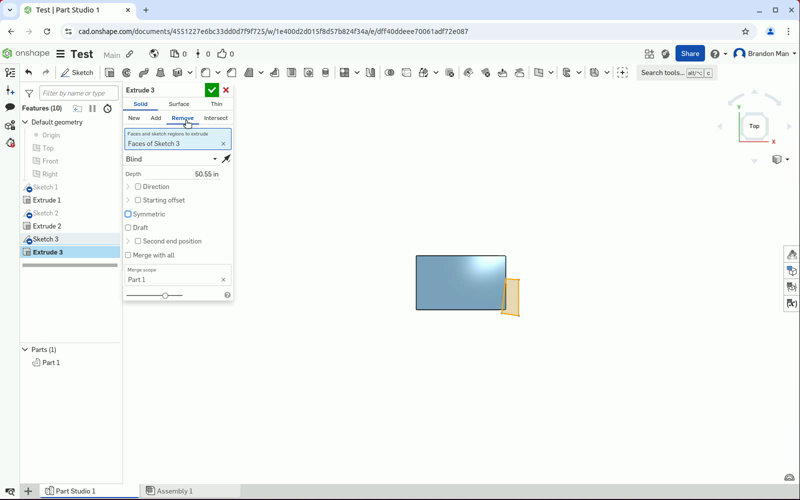
key(space)
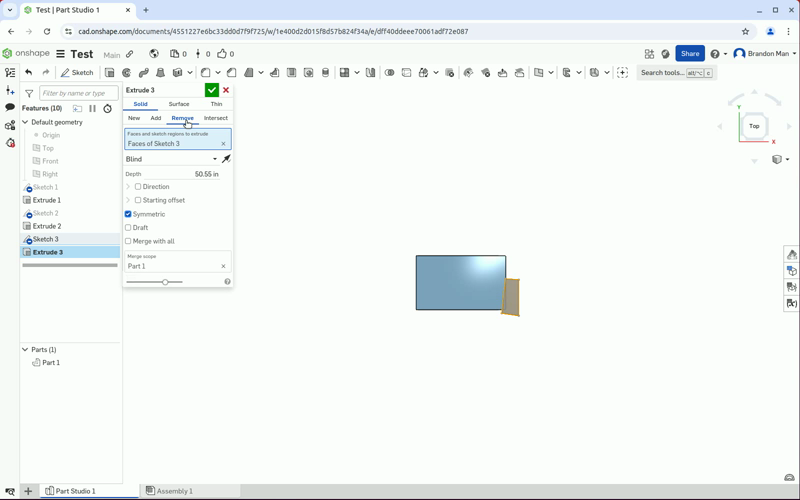
key(tab, 2)
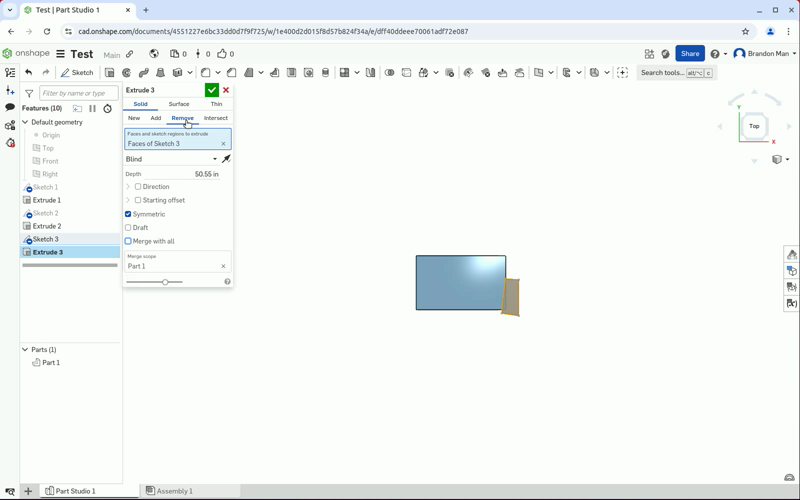
key(space)
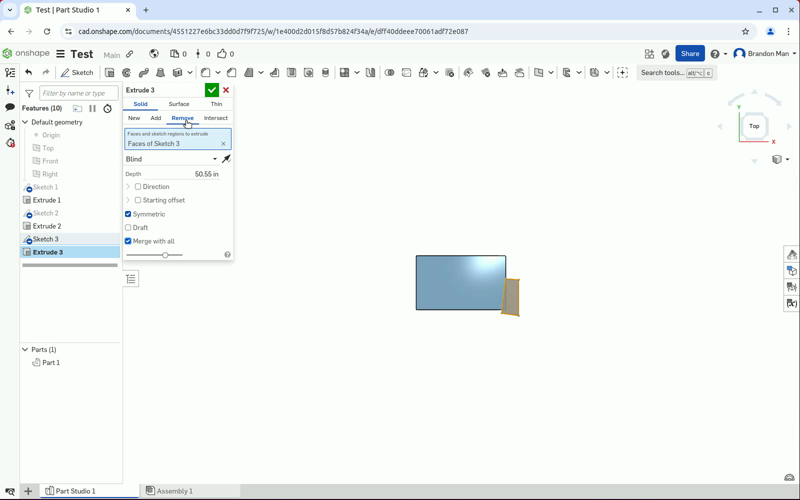
key(enter)
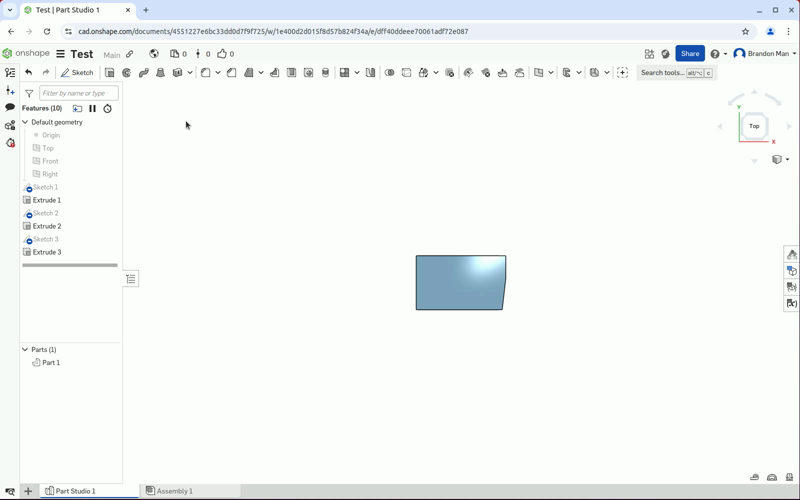
key(shift+h)
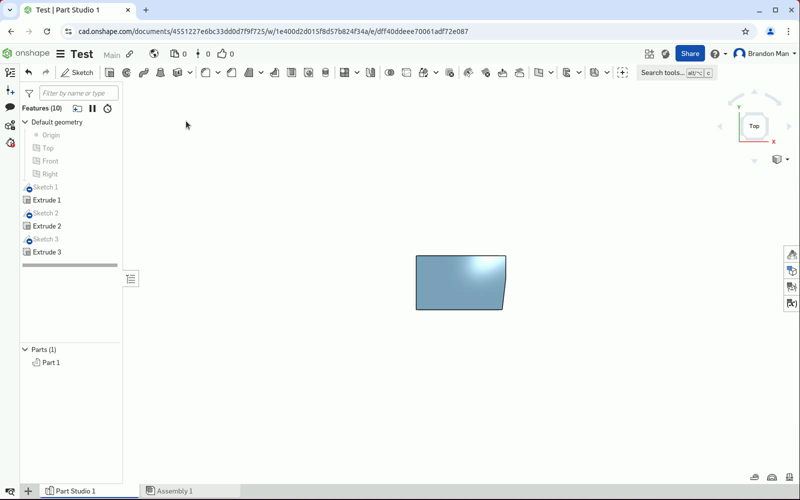
key(shift+h)
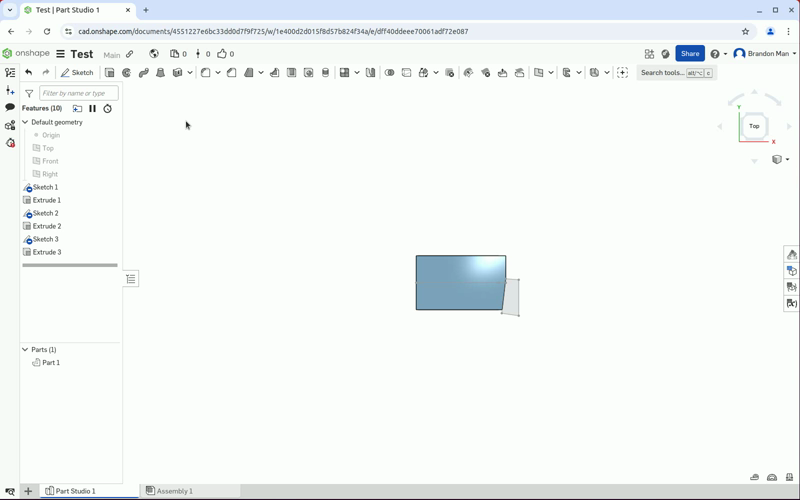
key(shift+7)
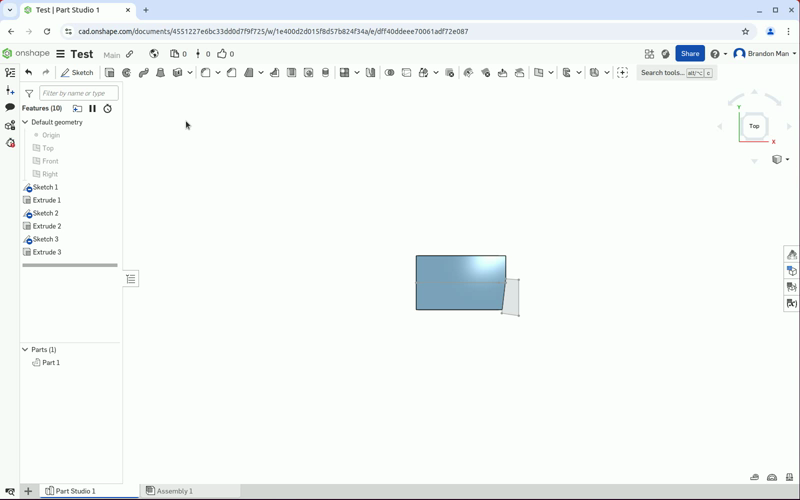
key(up, 3)
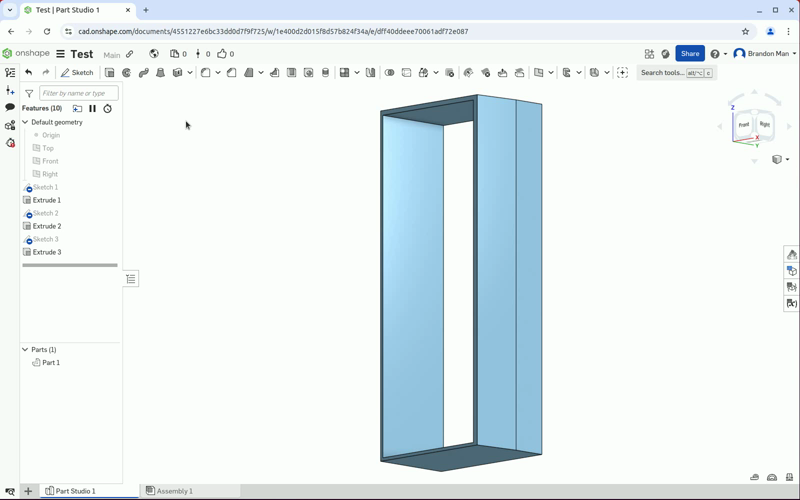
key(left, 3)
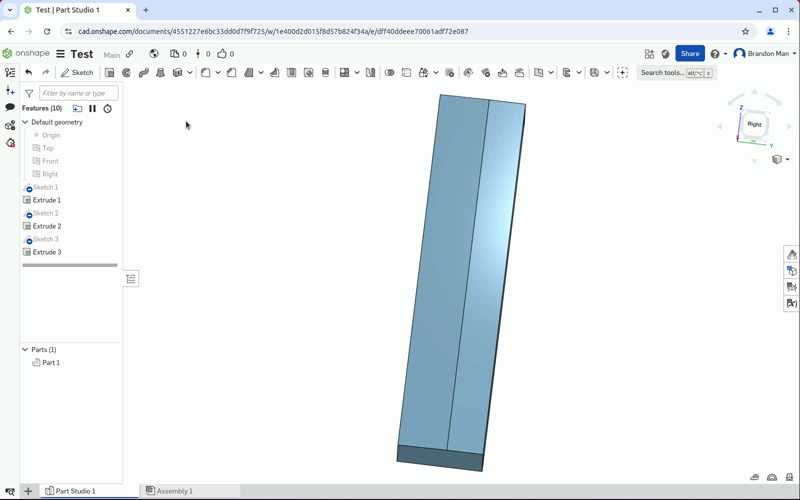
key(right, 3)
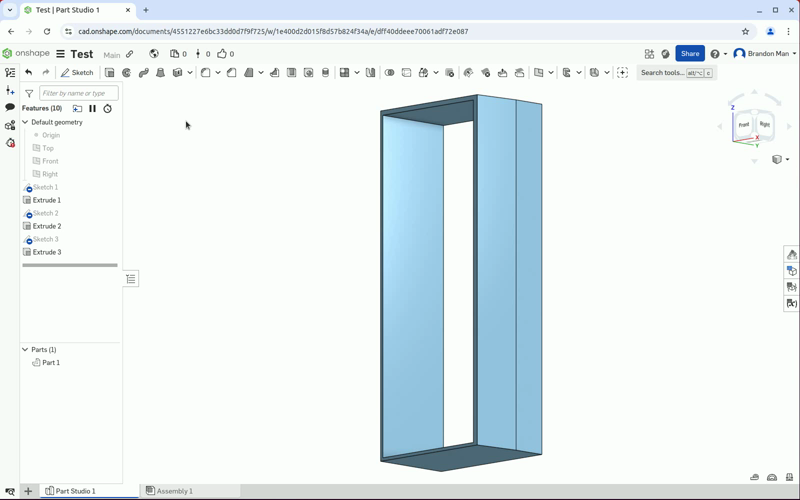
key(down, 3)
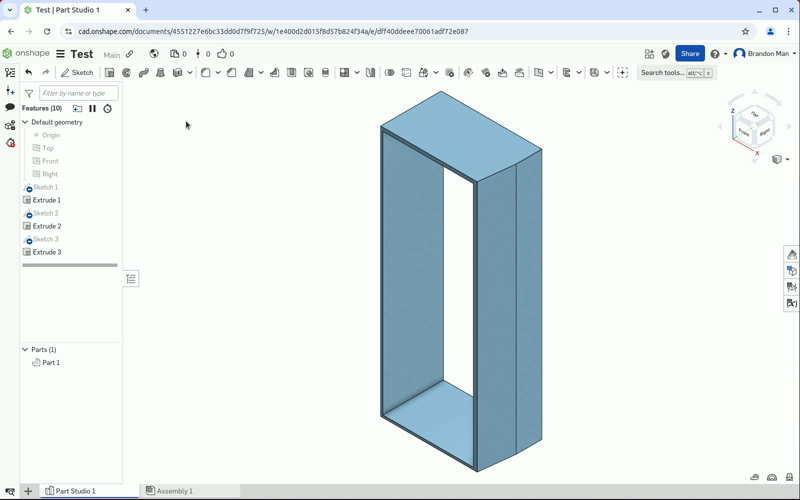
mouse_move(73, 189)
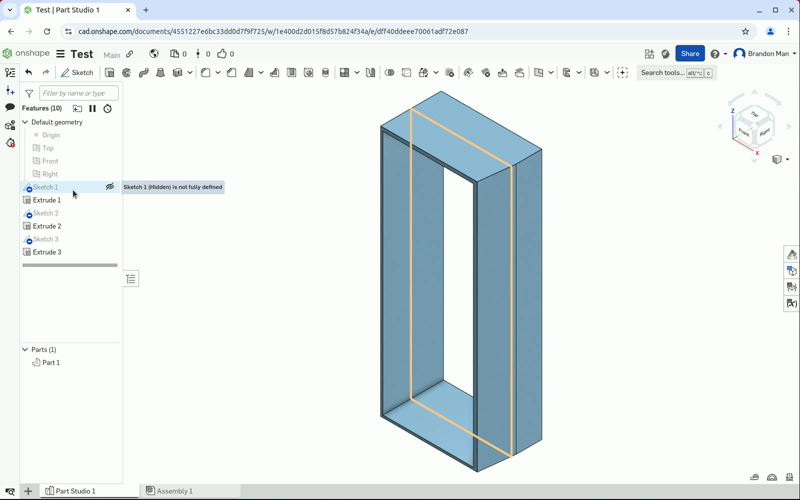
click(73, 189)